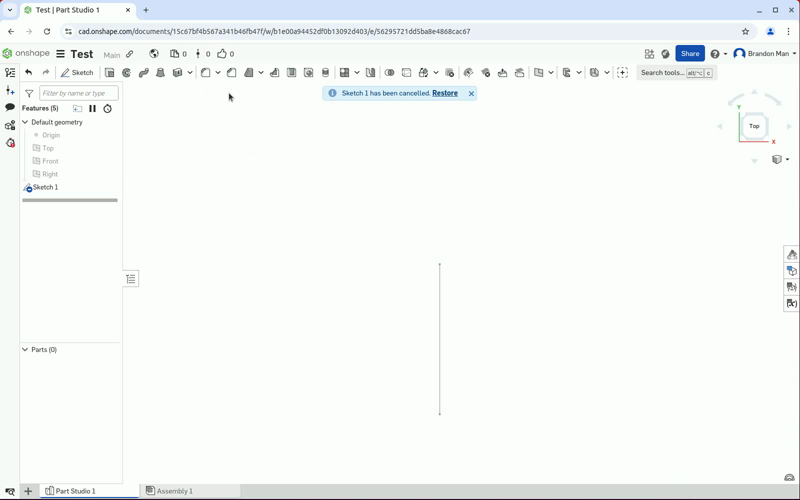
key(shift+h)
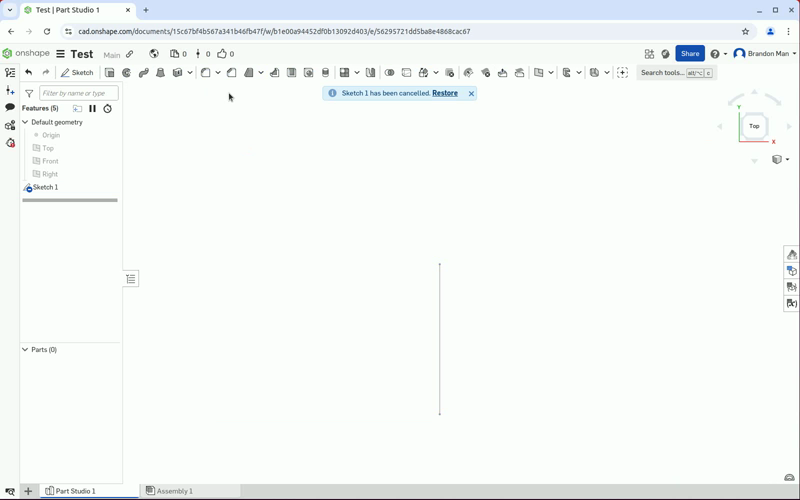
key(shift+s)
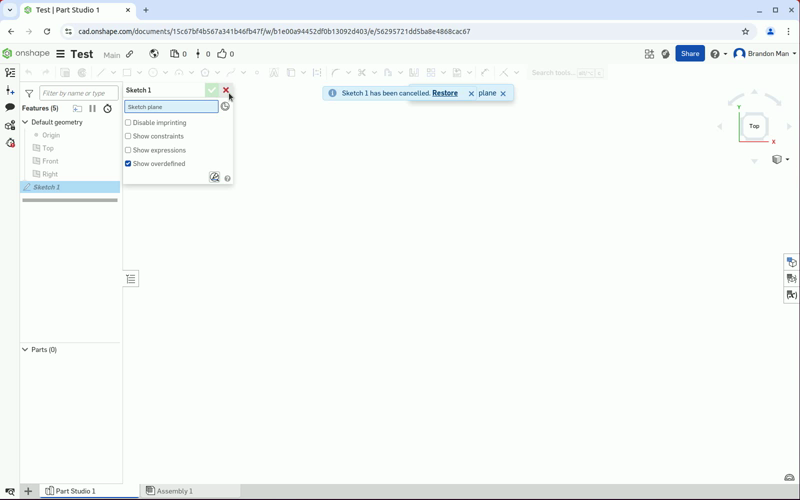
mouse_move(73, 150)
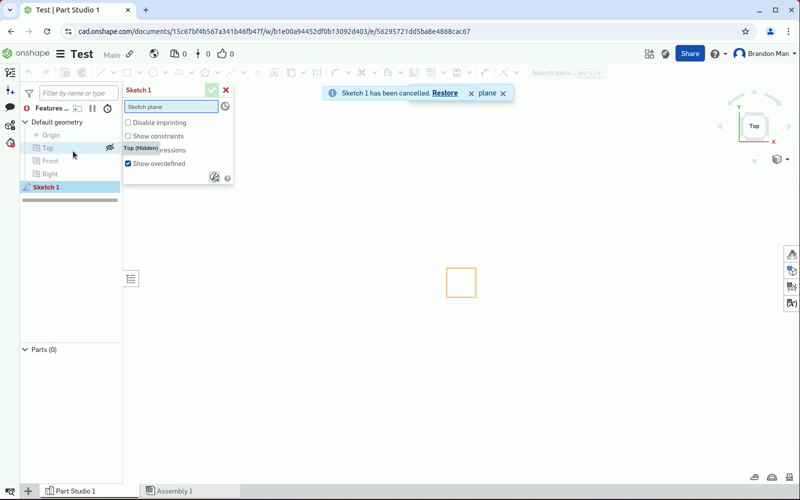
click(73, 150)
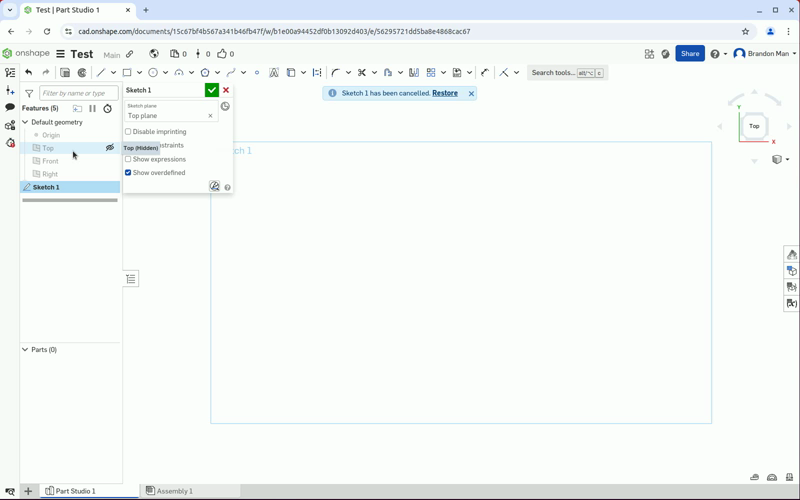
mouse_move(73, 352)
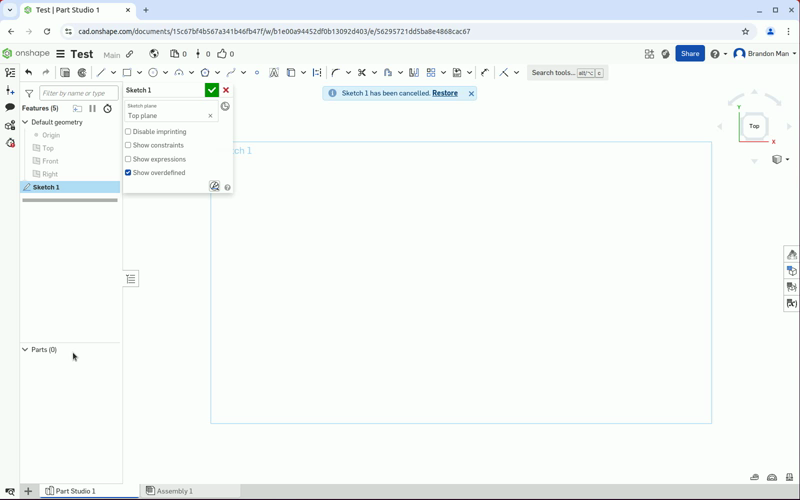
key(y)
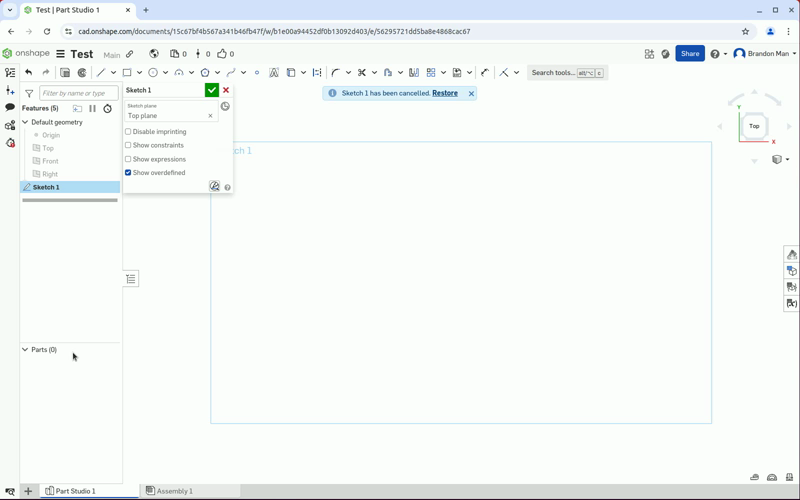
key(l)
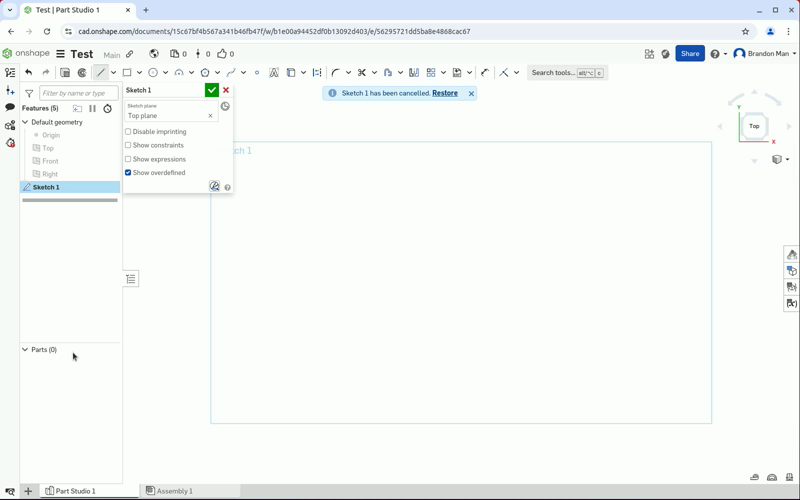
key_down(shift)
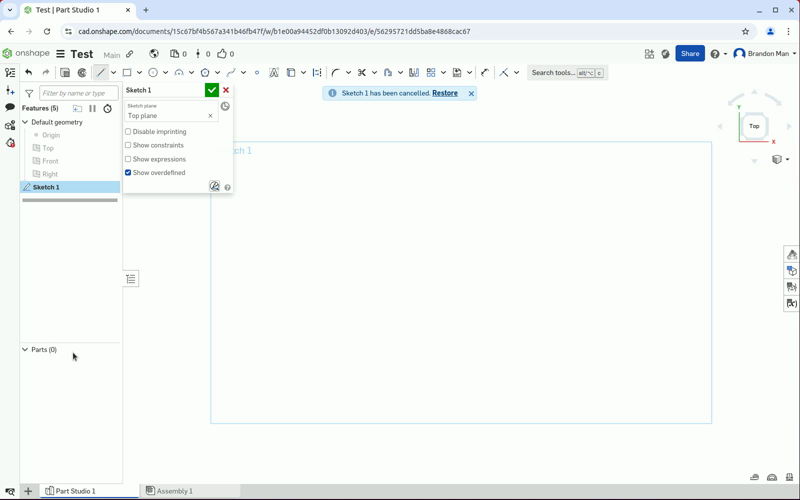
mouse_move(393, 352)
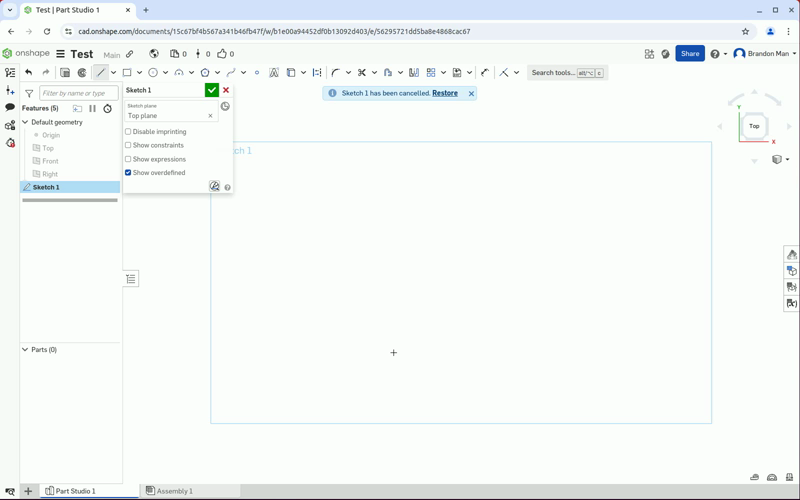
click(393, 352)
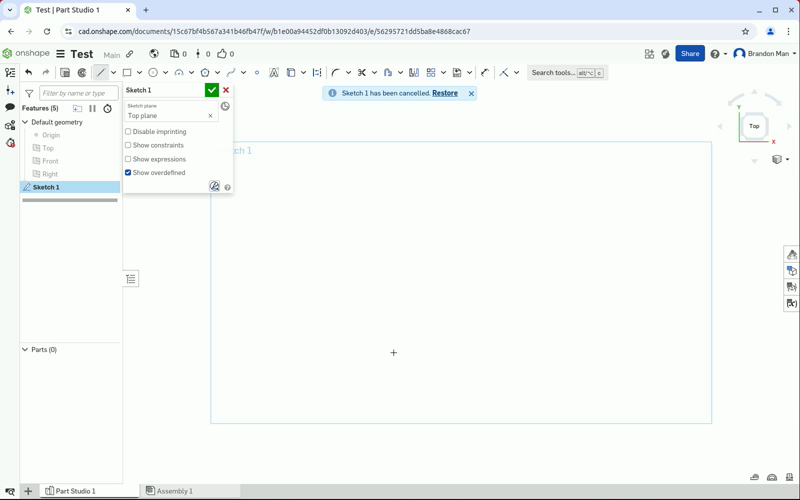
key_up(shift)
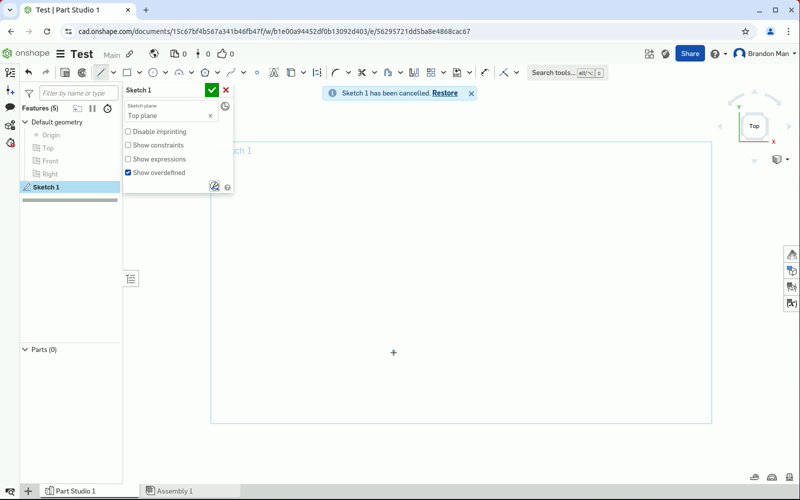
key_down(shift)
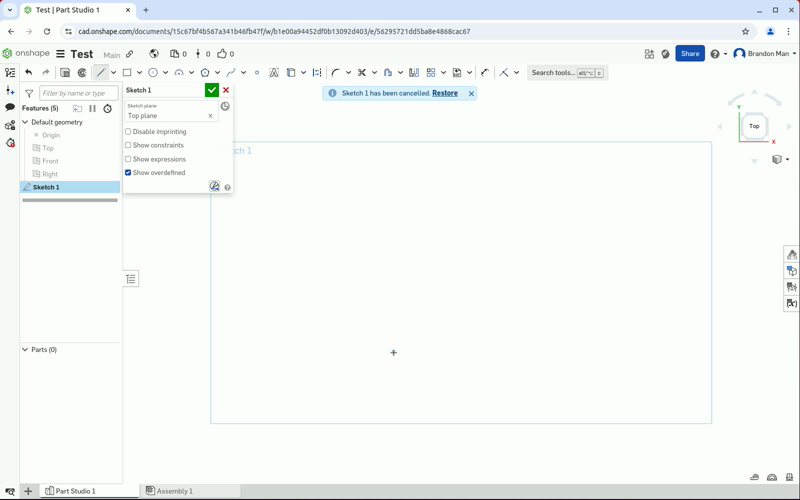
mouse_move(527, 352)
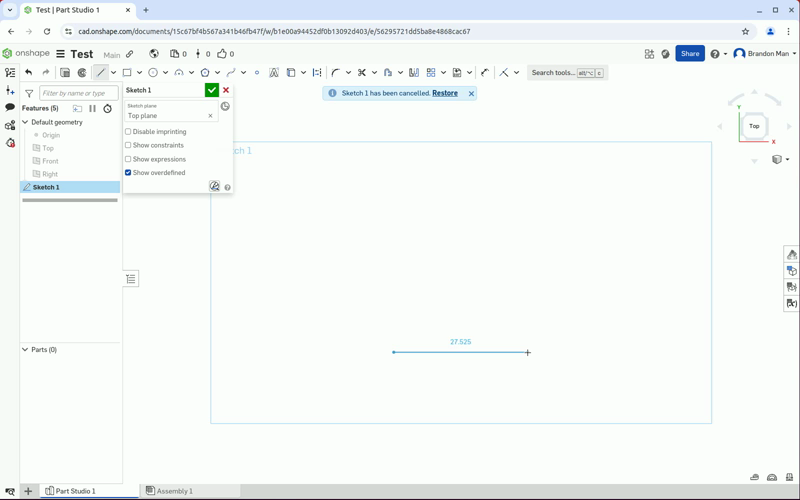
click(527, 352)
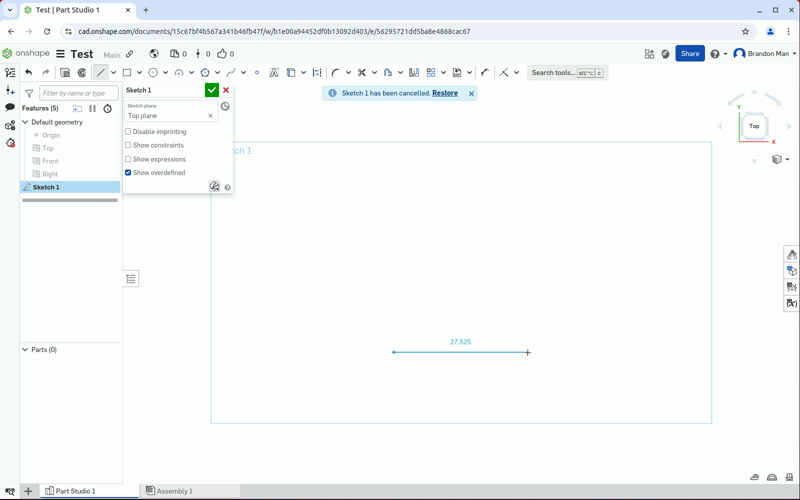
key_up(shift)
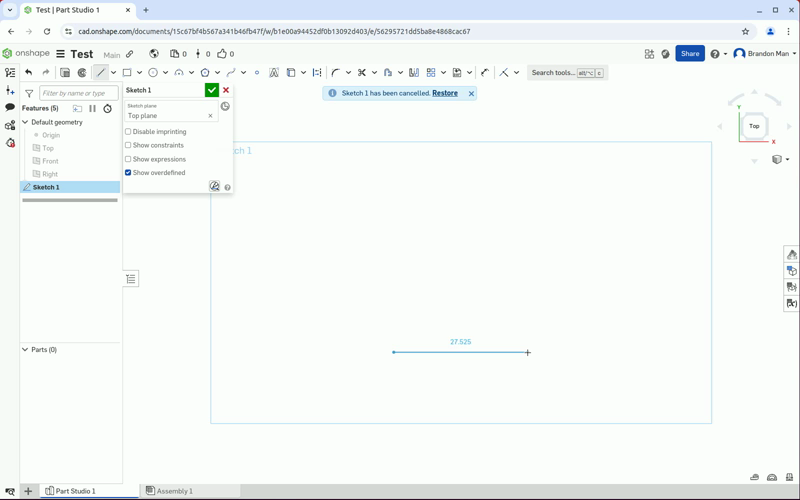
key_down(shift)
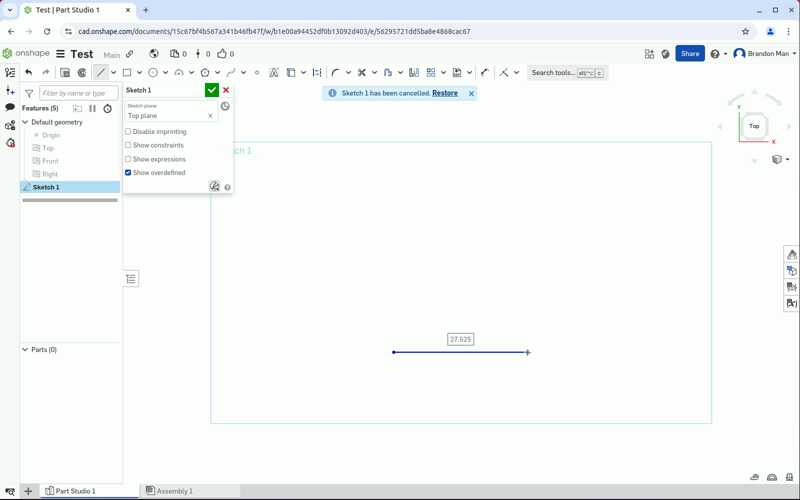
mouse_move(527, 213)
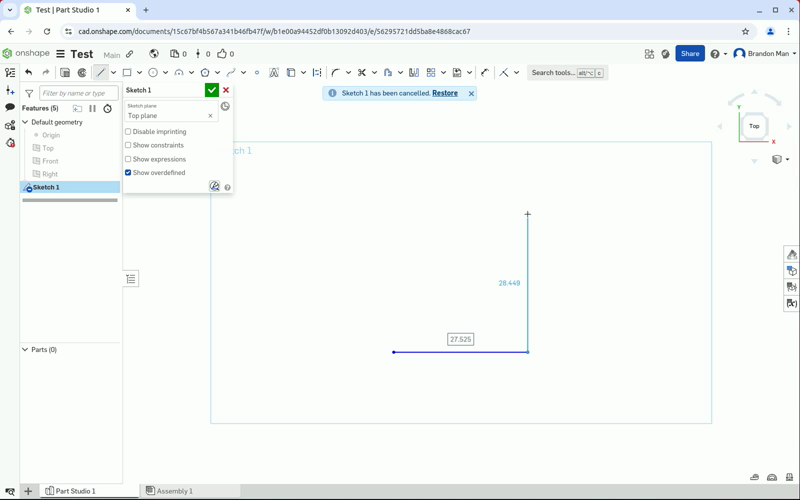
click(527, 213)
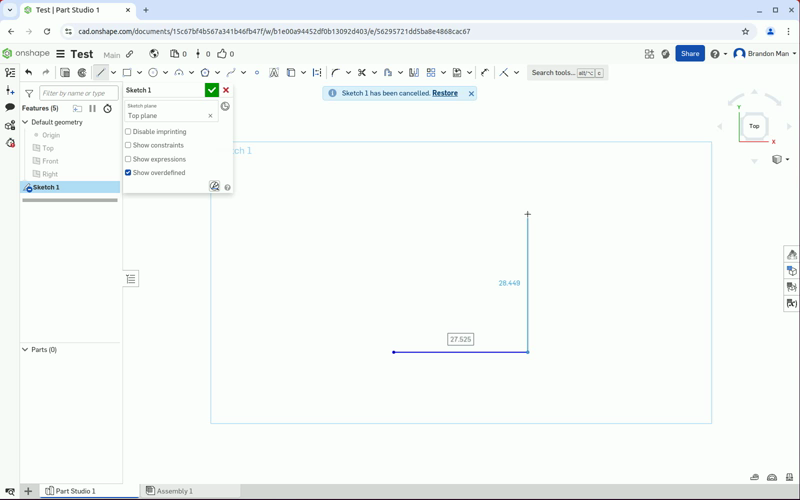
key_up(shift)
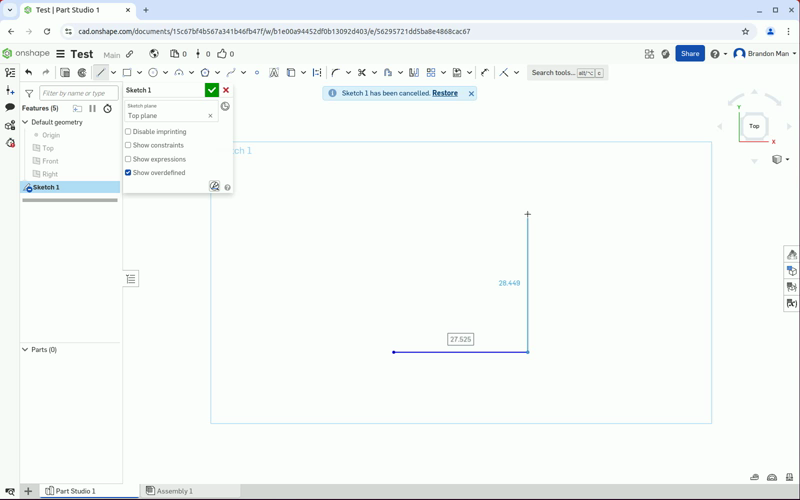
key_down(shift)
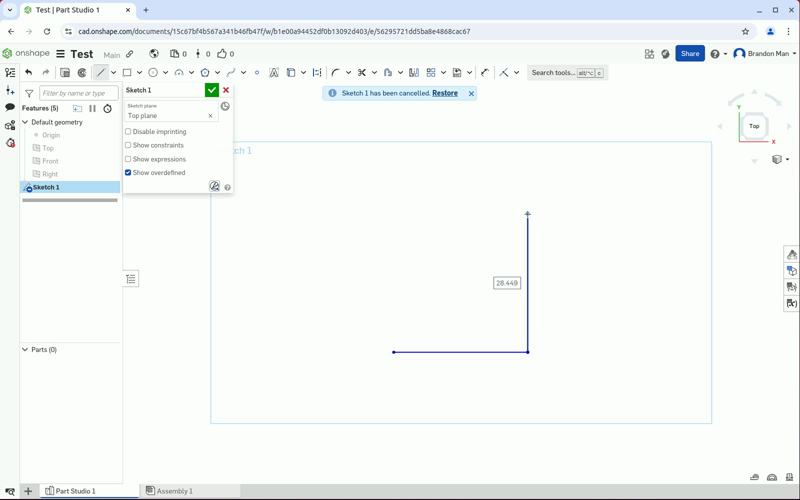
mouse_move(393, 213)
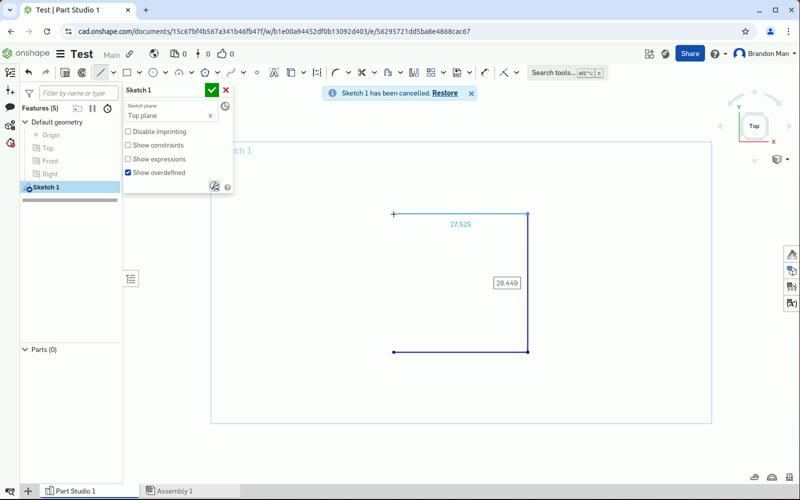
click(393, 213)
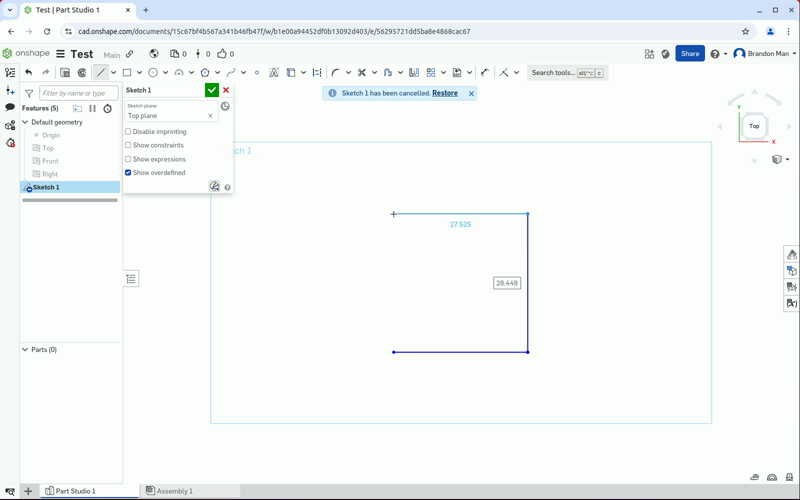
key_up(shift)
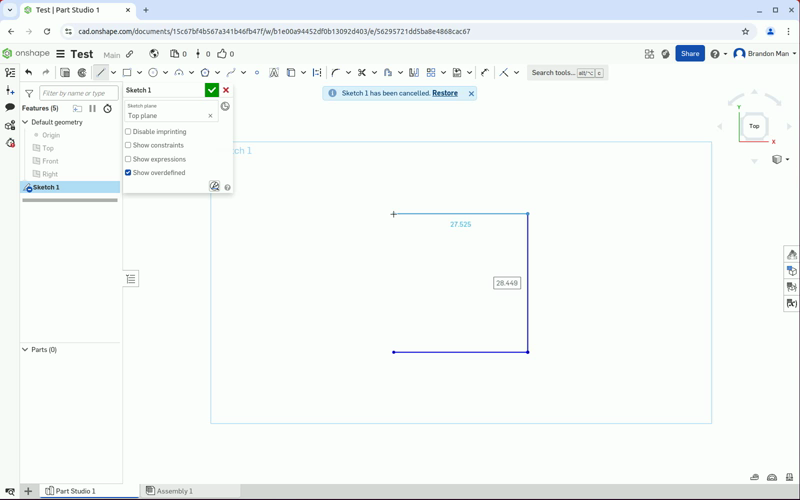
key_down(shift)
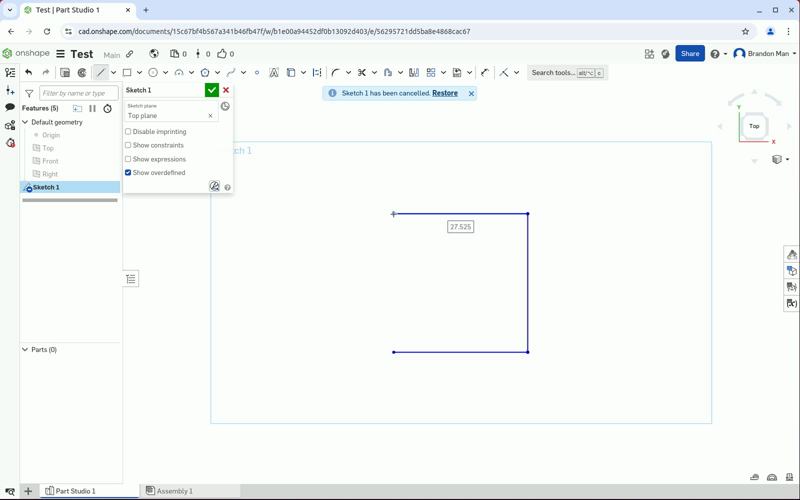
mouse_move(393, 352)
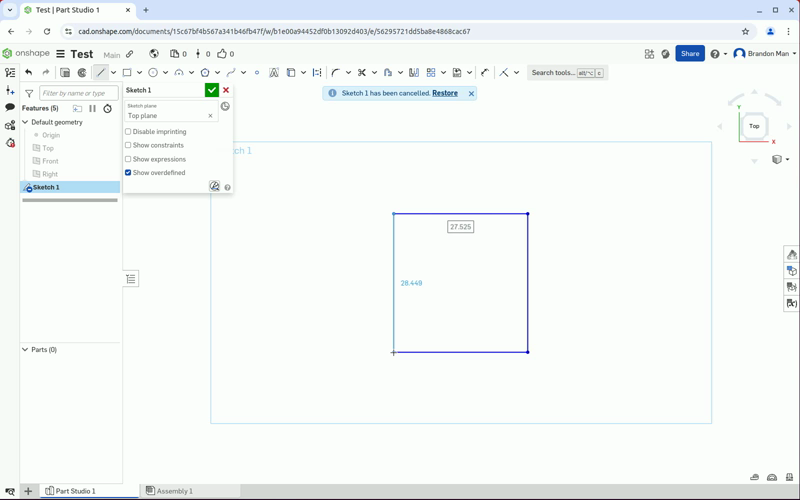
key_up(shift)
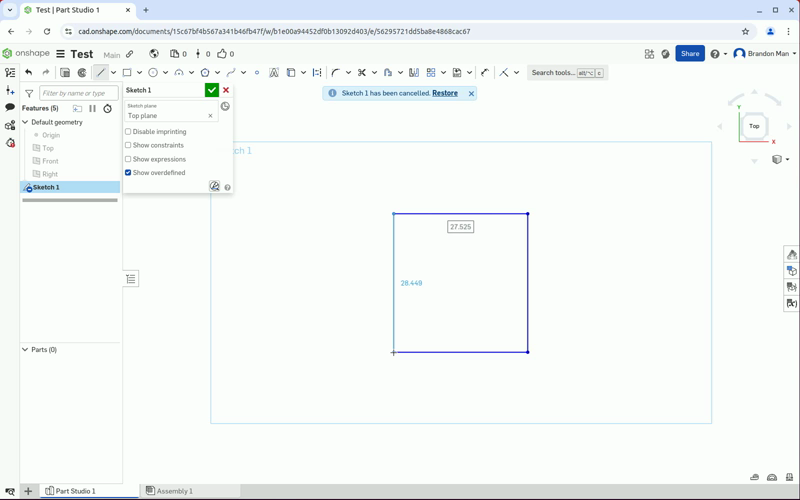
click(393, 352)
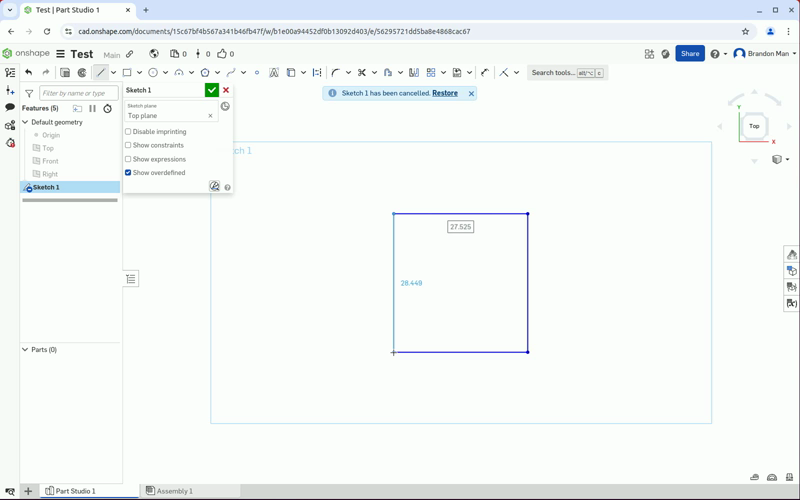
key(esc)
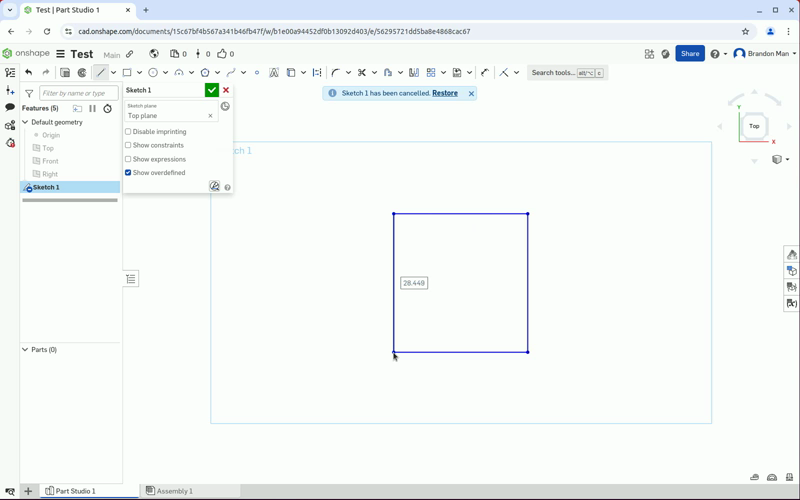
key(c)
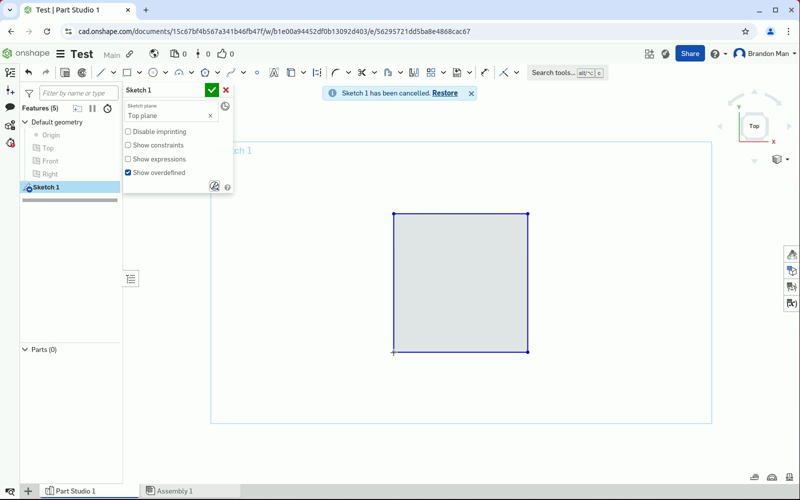
key_down(shift)
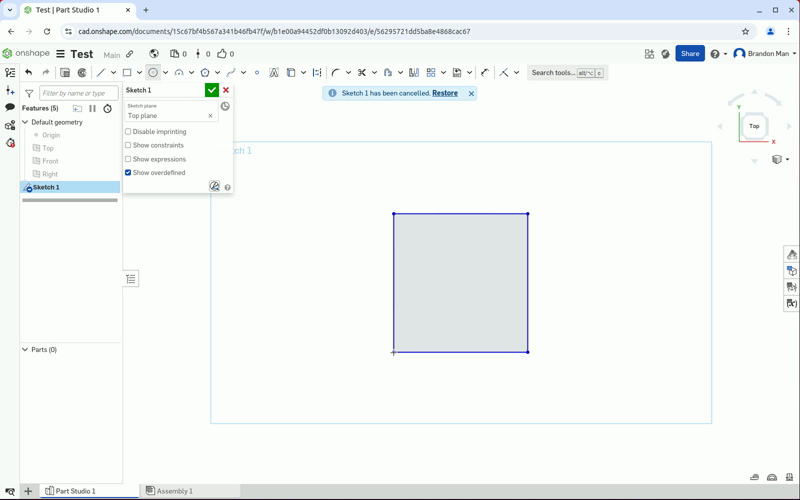
mouse_move(460, 282)
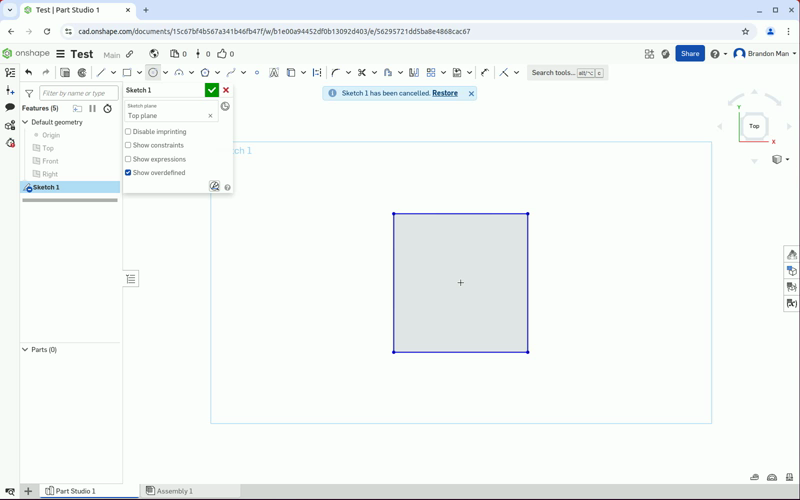
click(460, 282)
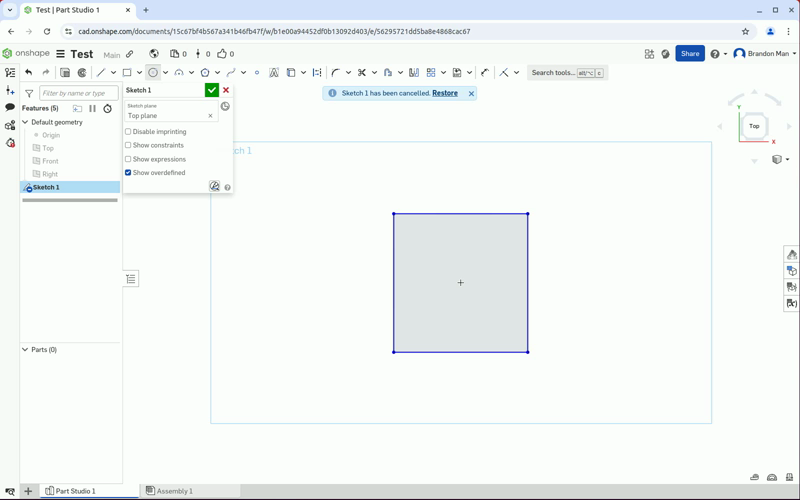
key_up(shift)
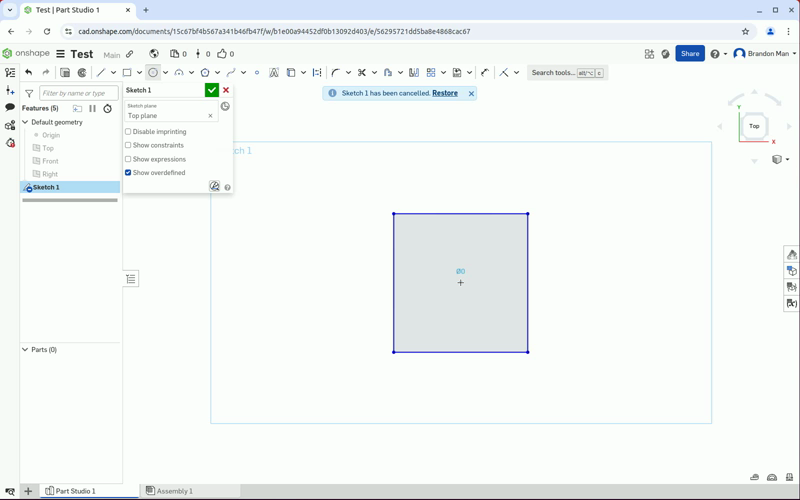
mouse_move(472, 282)
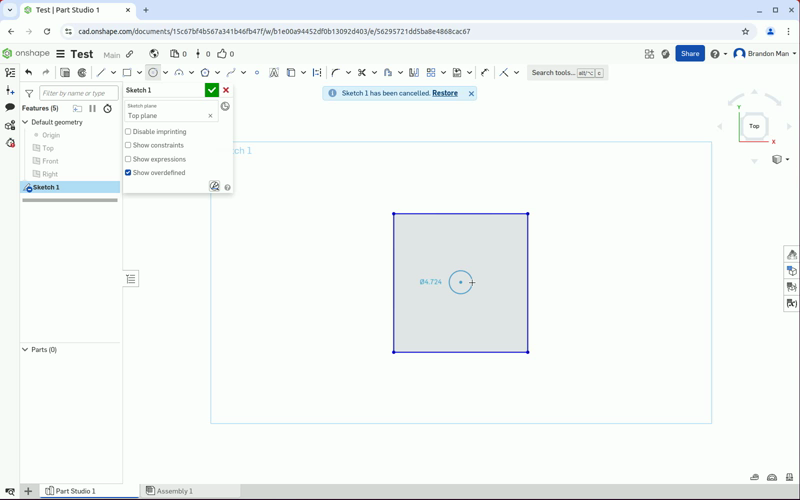
click(472, 282)
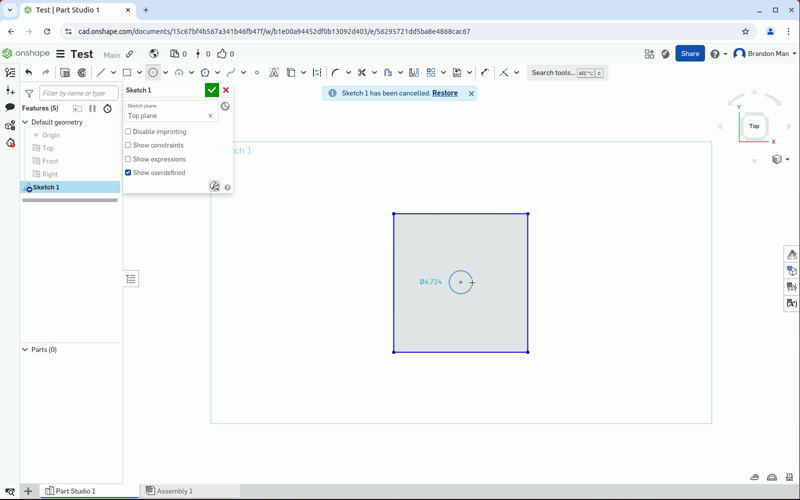
key(esc)
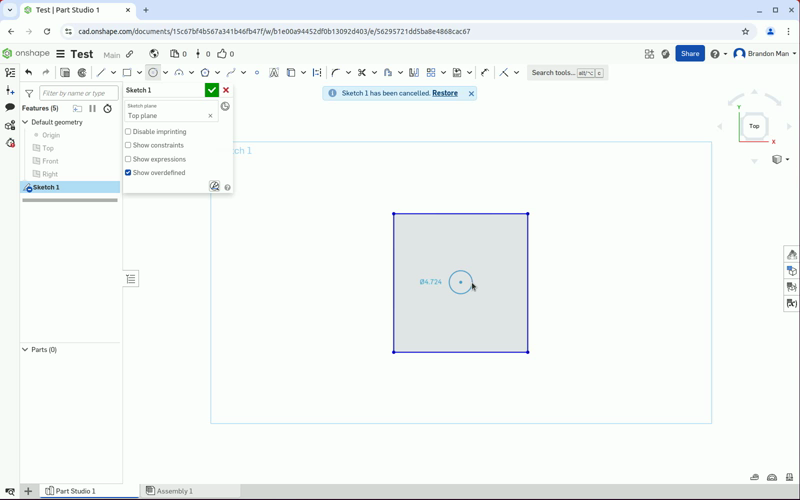
mouse_move(426, 317)
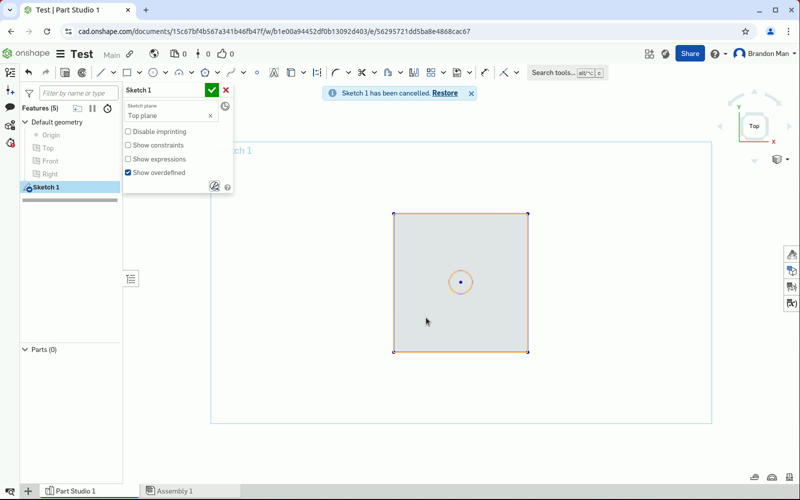
click(426, 317)
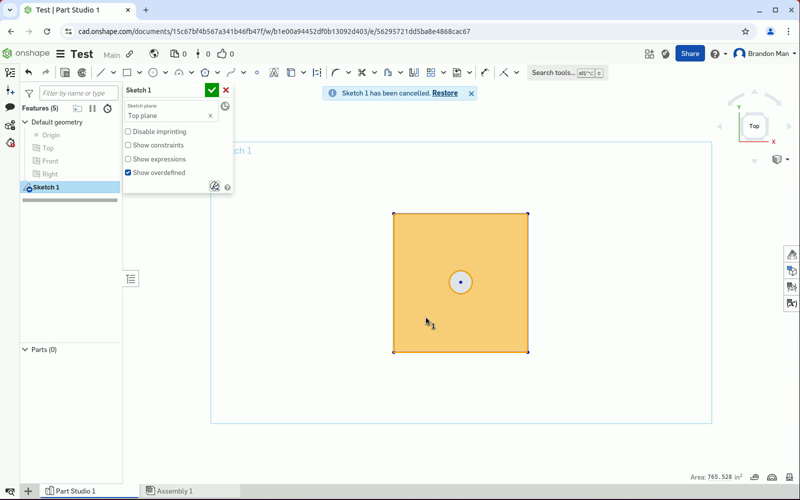
mouse_move(73, 352)
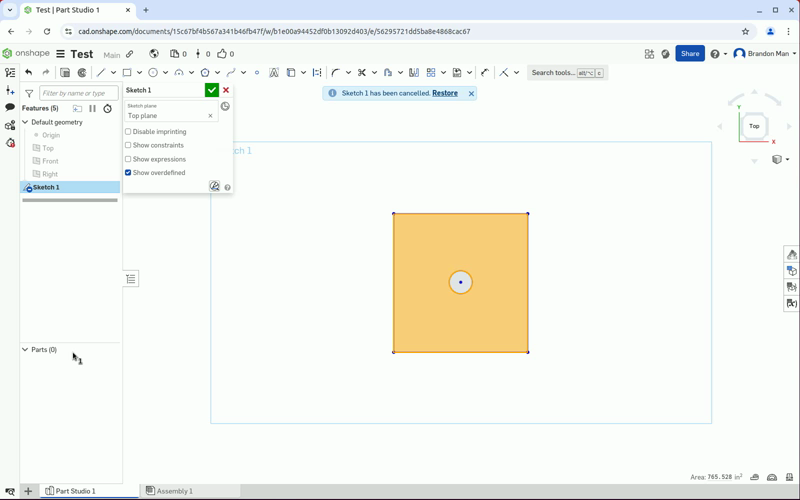
key(shift+y)
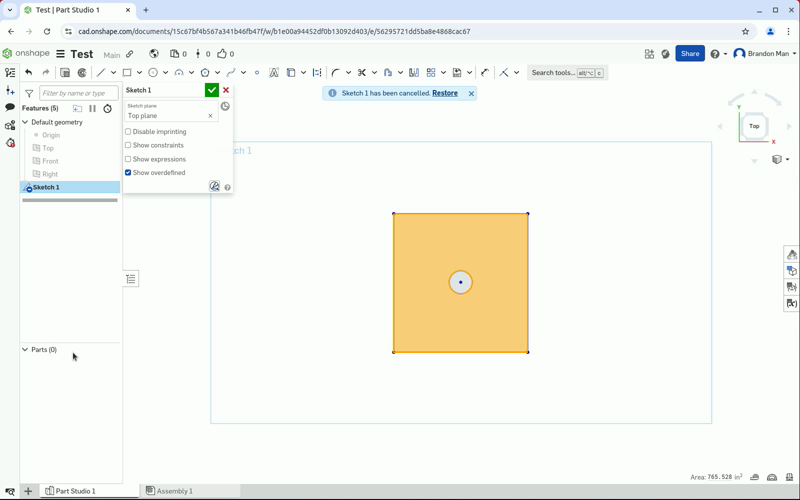
key(shift+e)
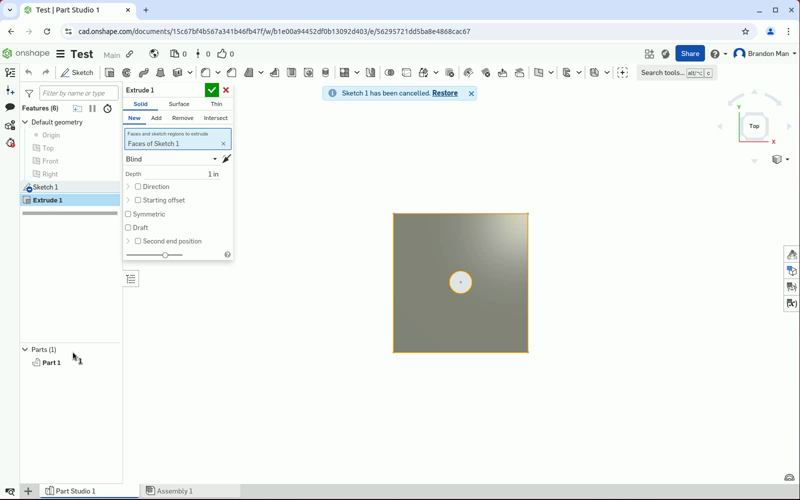
mouse_move(143, 106)
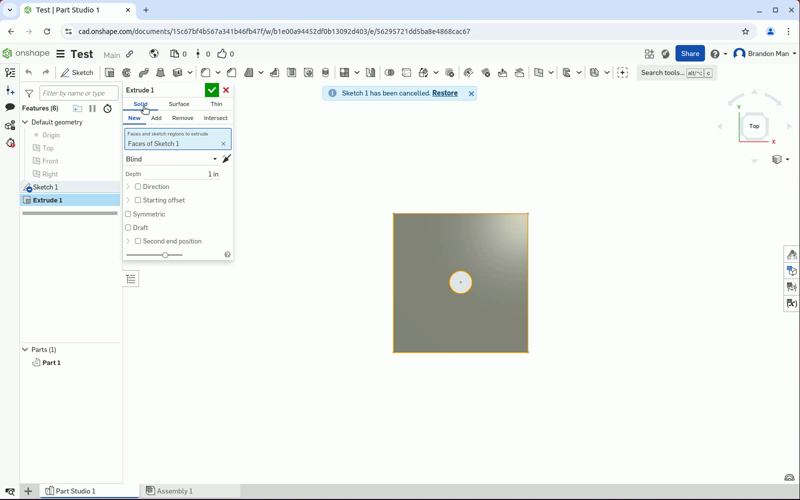
click(143, 106)
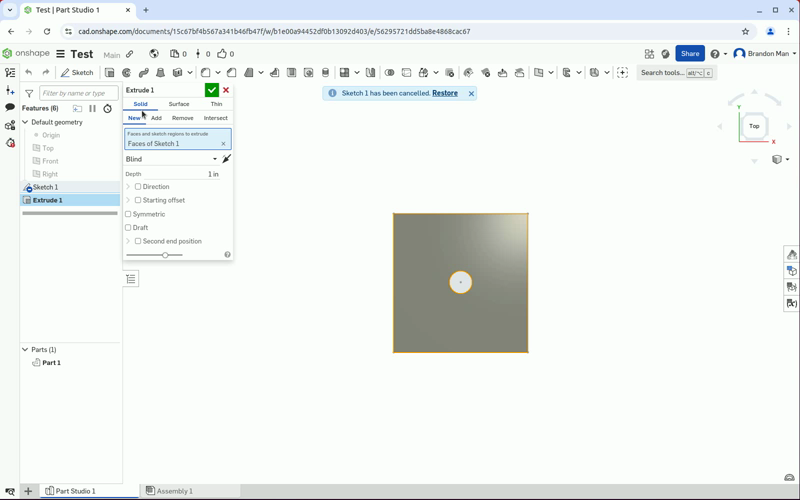
mouse_move(137, 120)
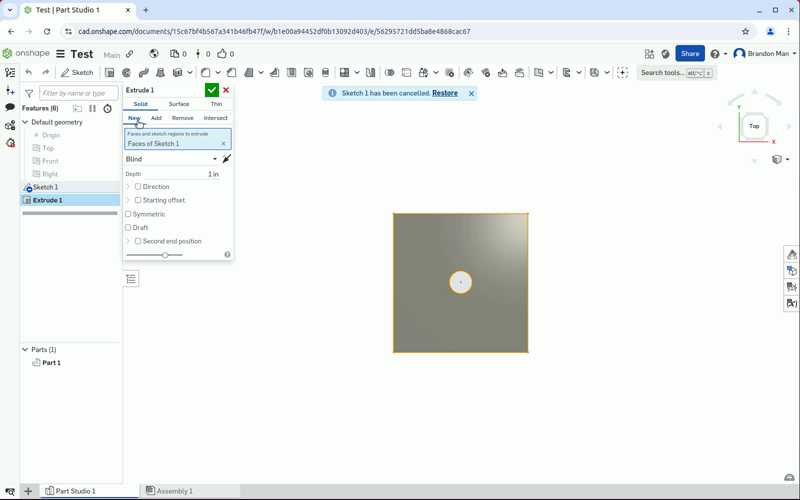
click(137, 120)
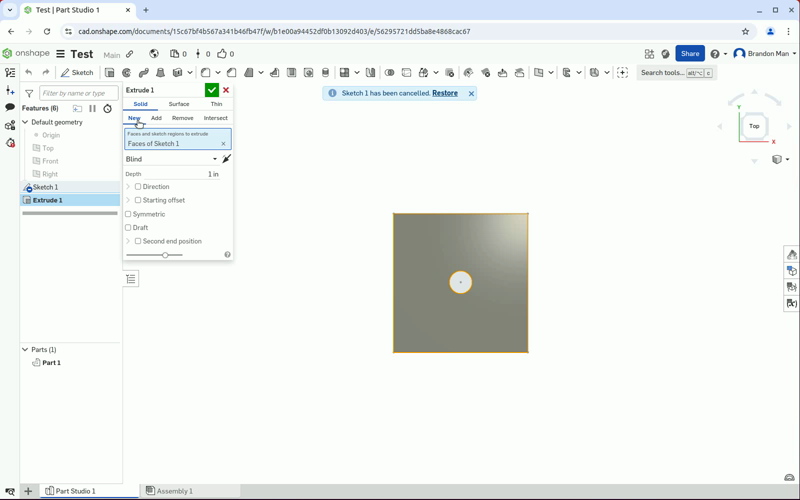
key(tab, 4)
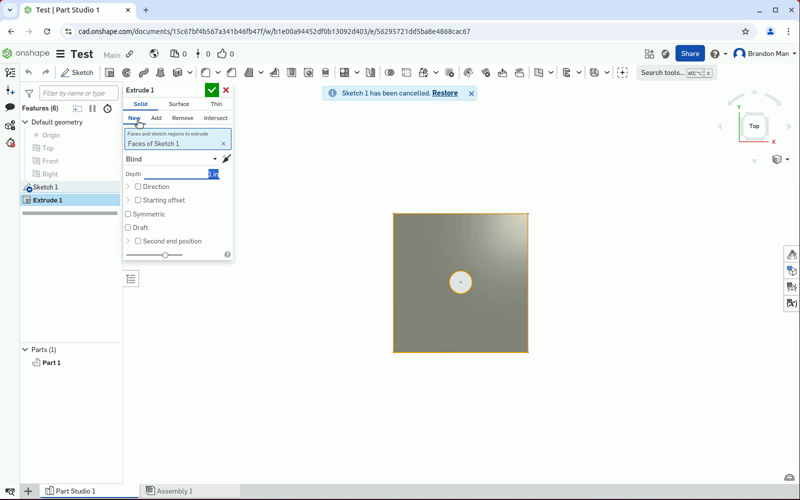
text(4.814)
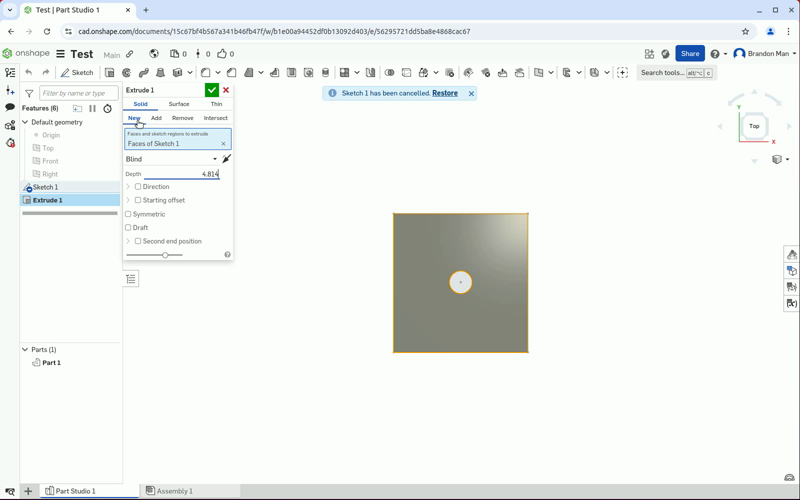
key(enter)
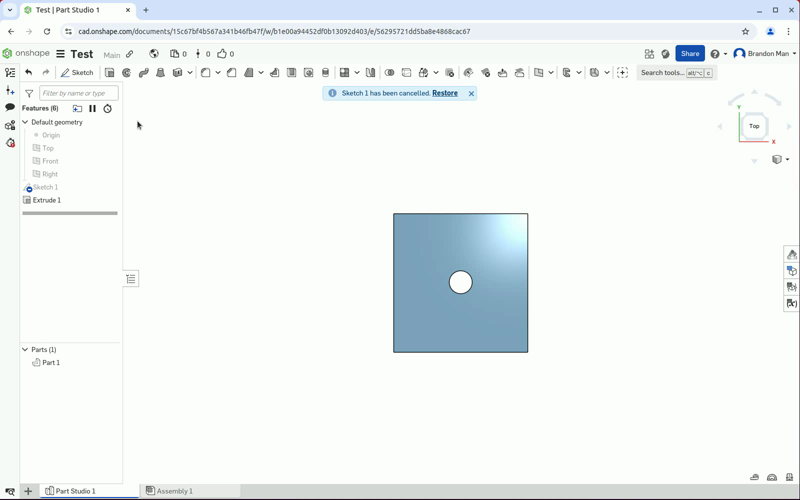
key(shift+h)
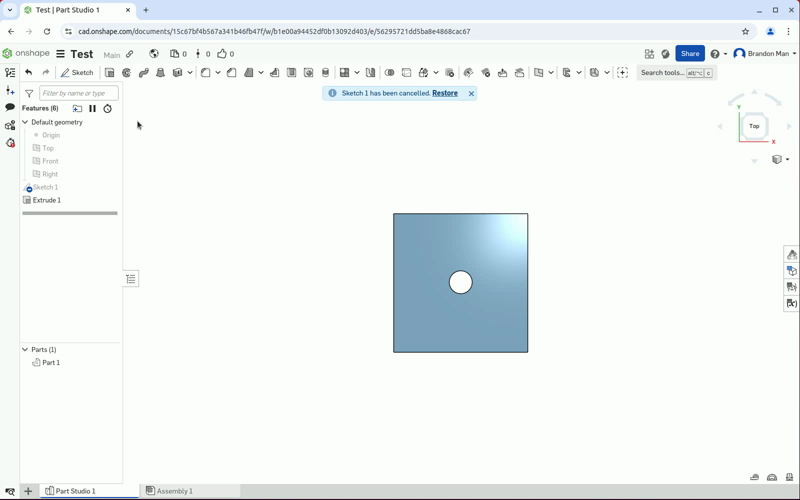
key(shift+h)
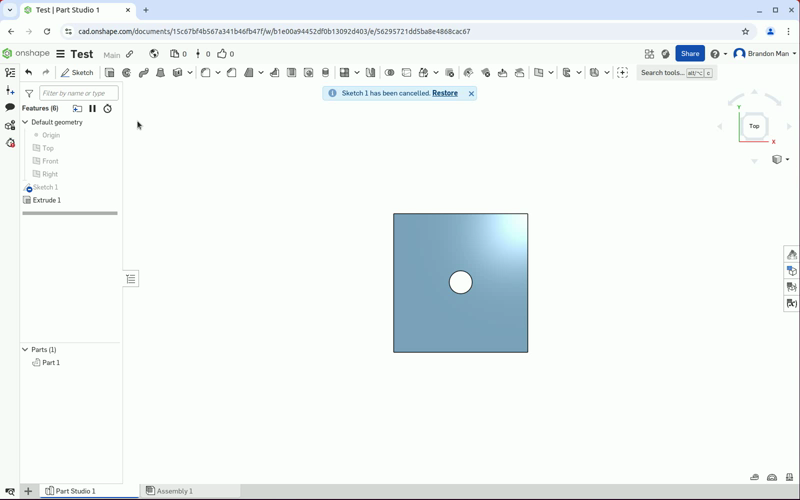
mouse_move(73, 189)
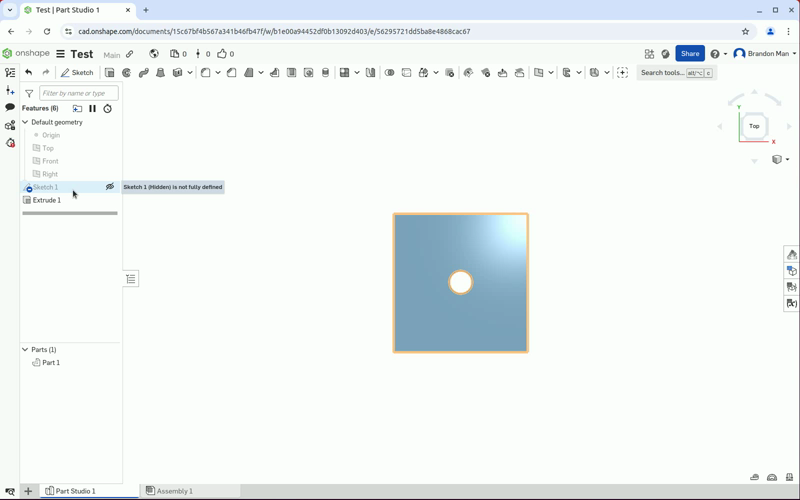
click(73, 189)
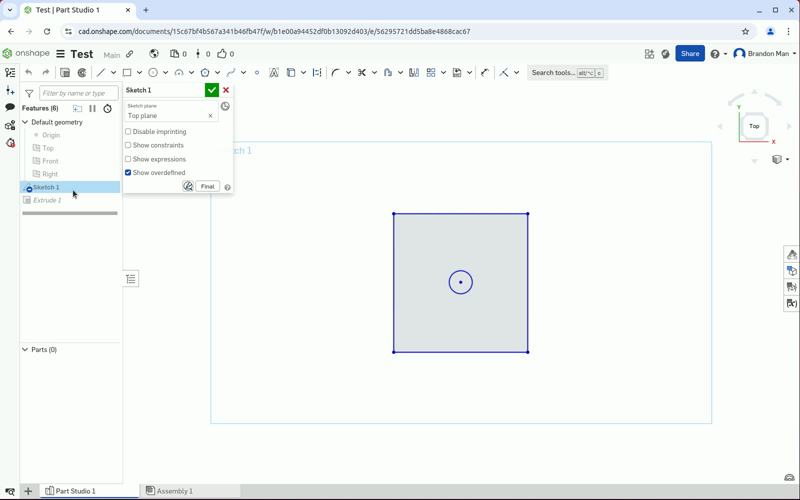
mouse_move(229, 92)
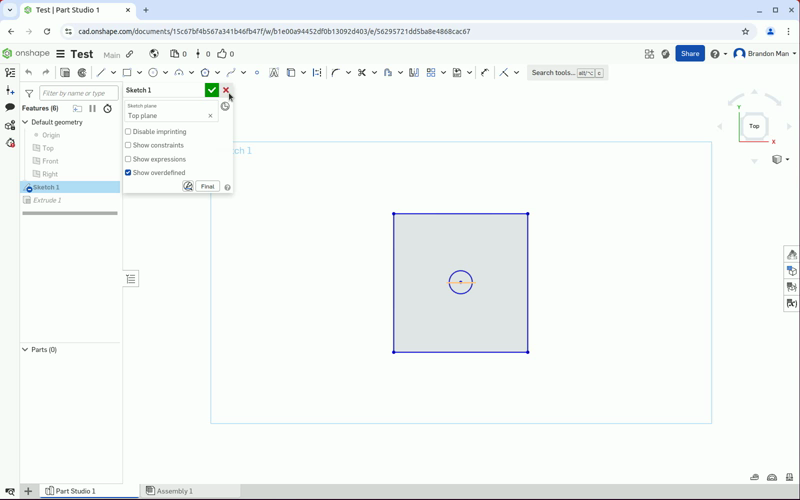
click(229, 92)
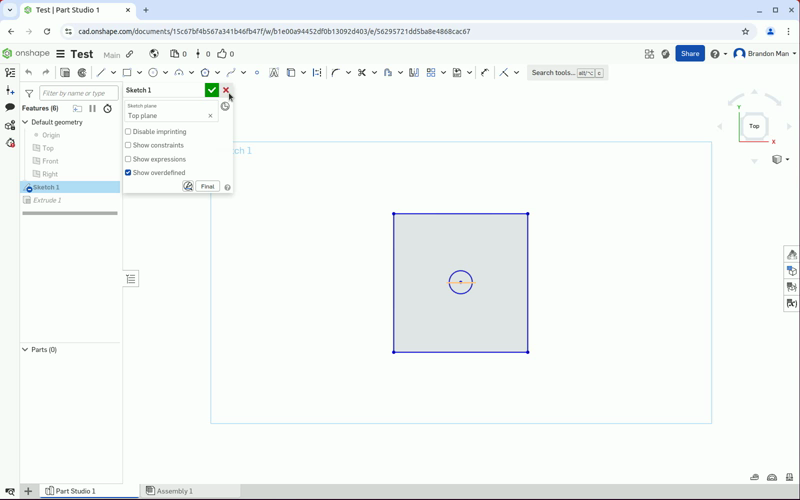
key(shift+s)
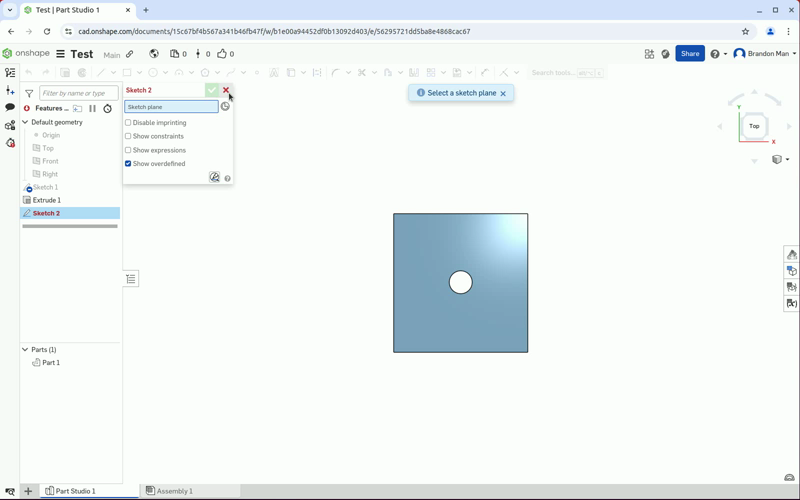
mouse_move(73, 150)
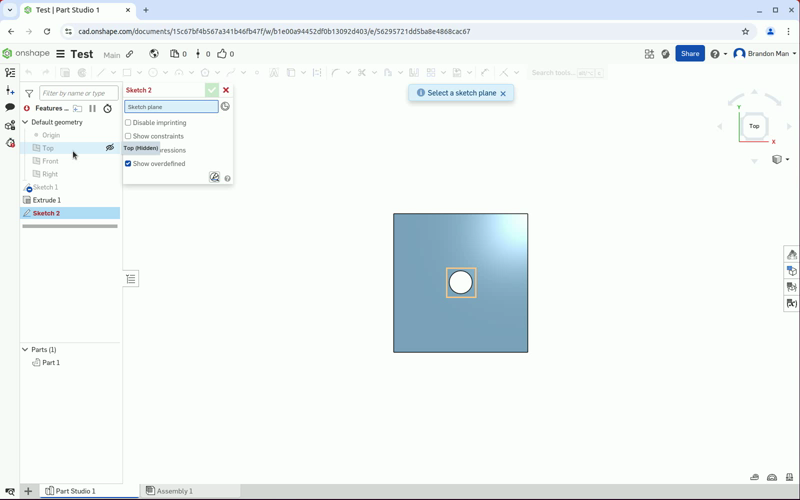
click(73, 150)
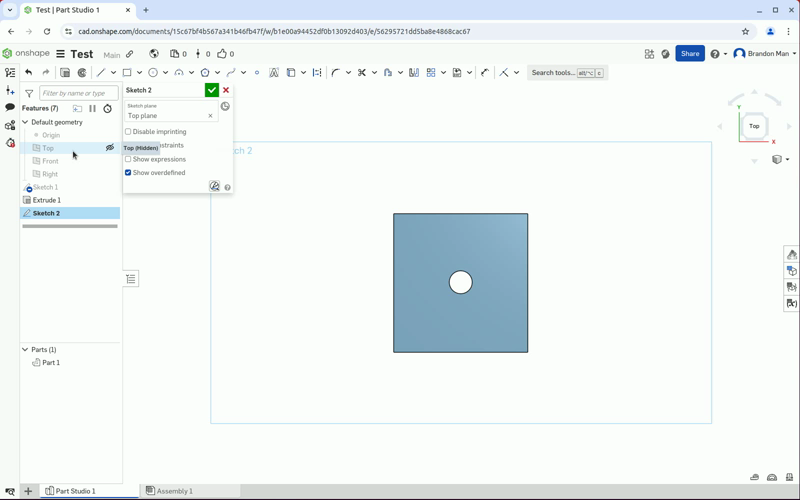
mouse_move(73, 352)
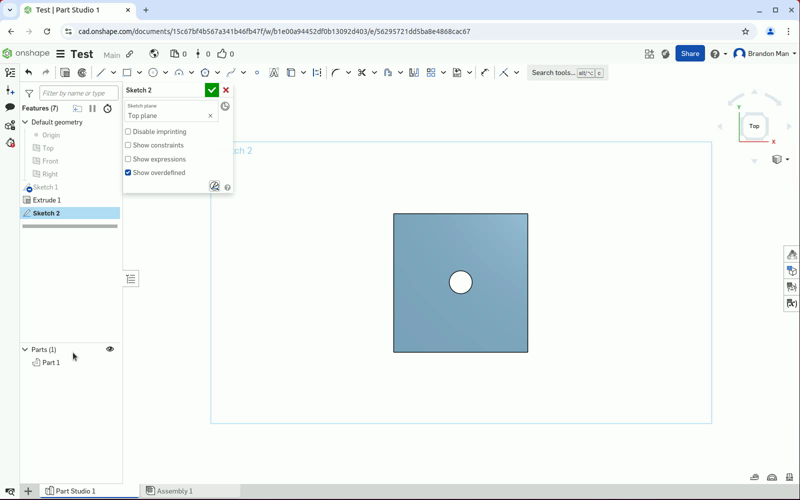
key(y)
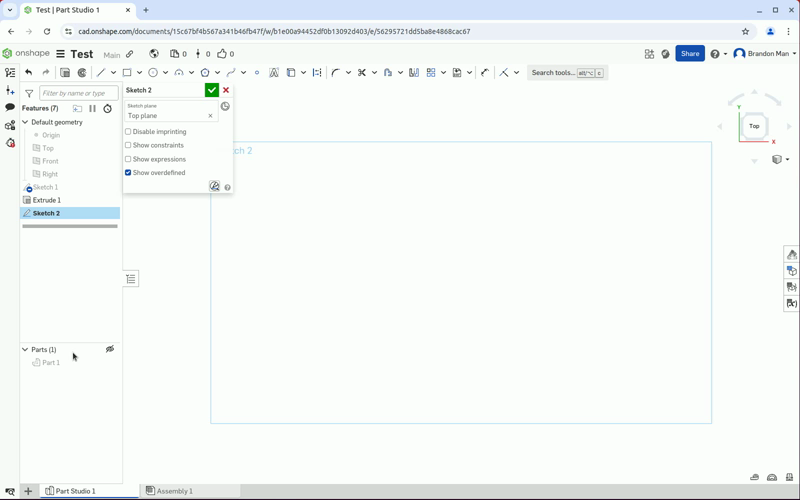
key(l)
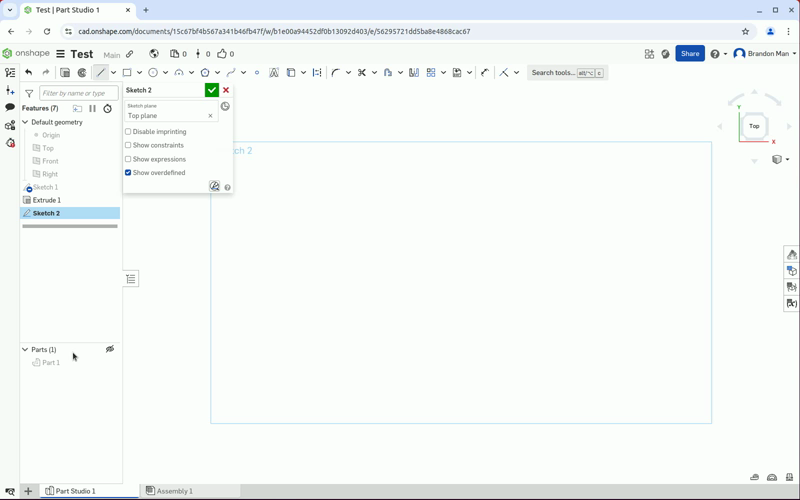
key_down(shift)
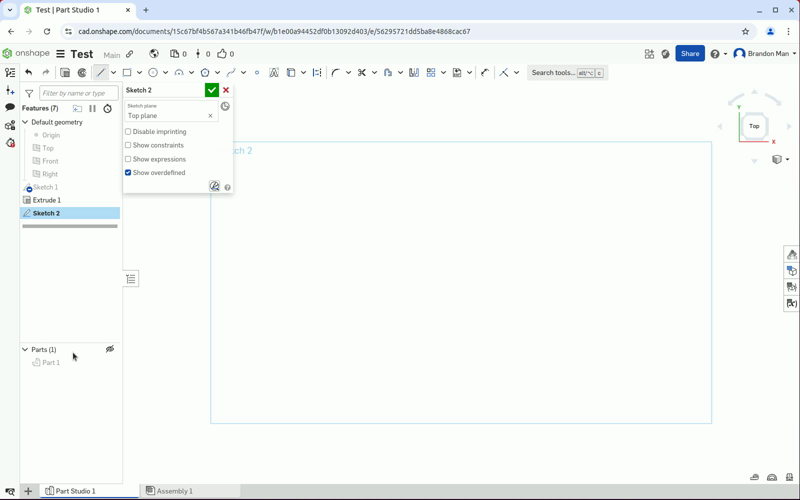
mouse_move(348, 352)
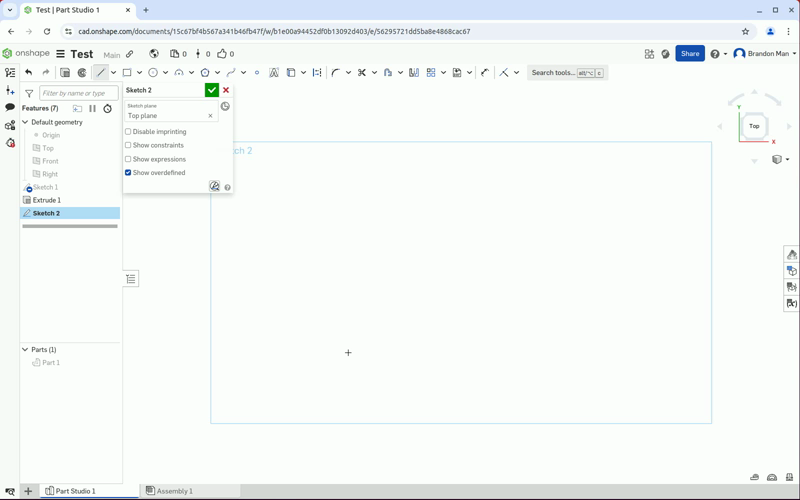
click(348, 352)
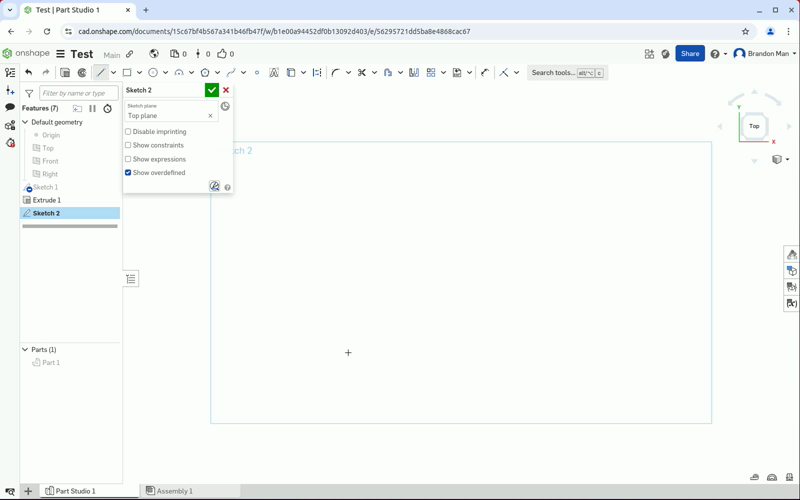
key_up(shift)
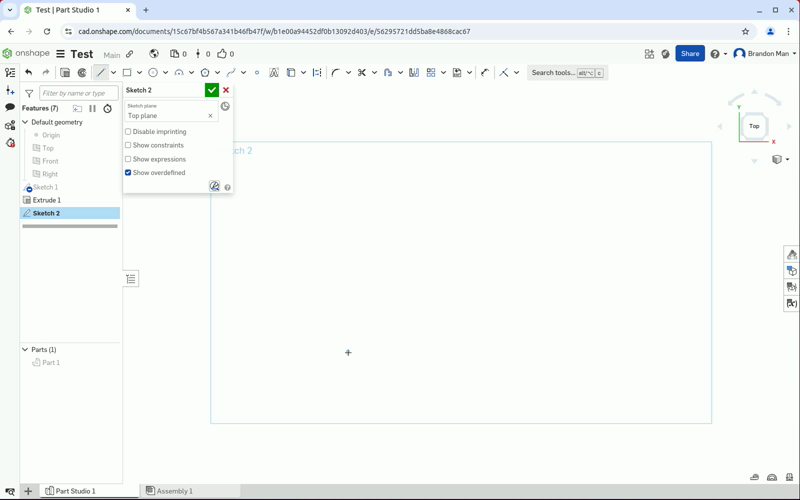
key_down(shift)
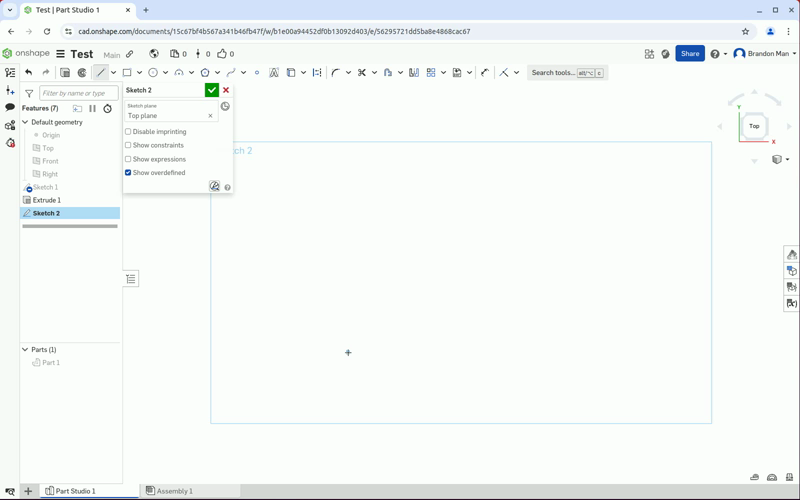
mouse_move(378, 352)
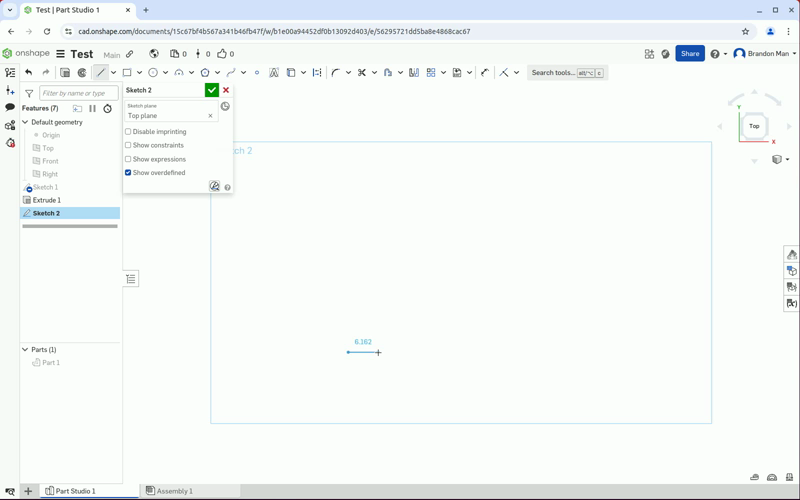
mouse_move(394, 352)
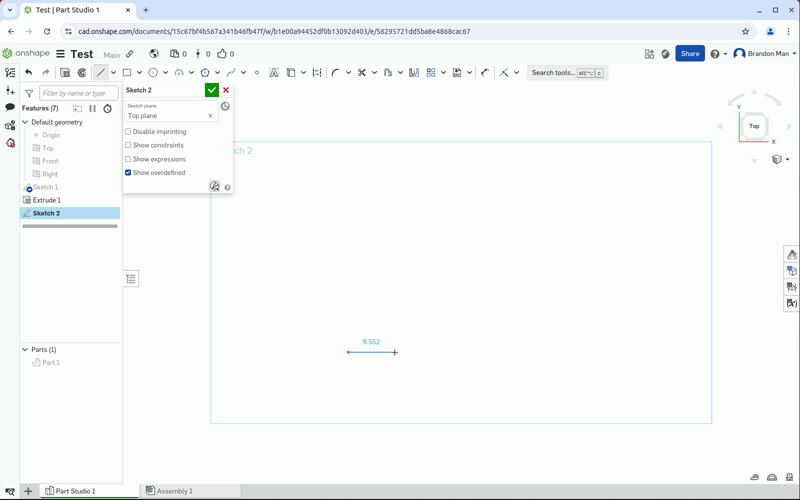
click(394, 352)
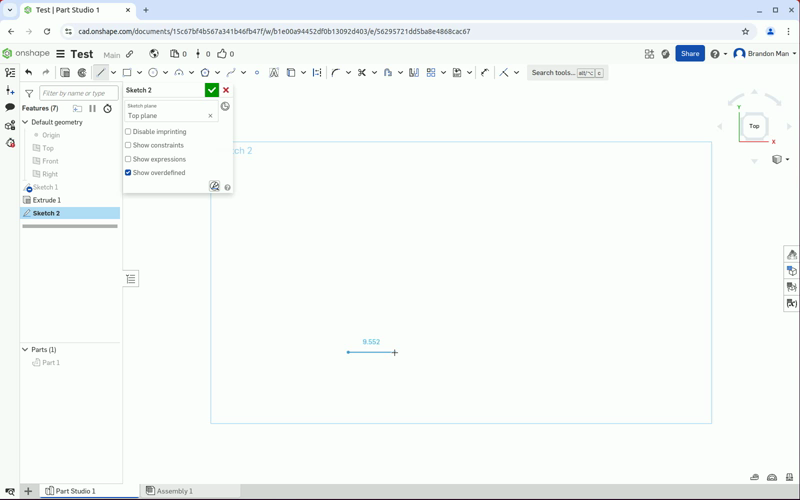
key_up(shift)
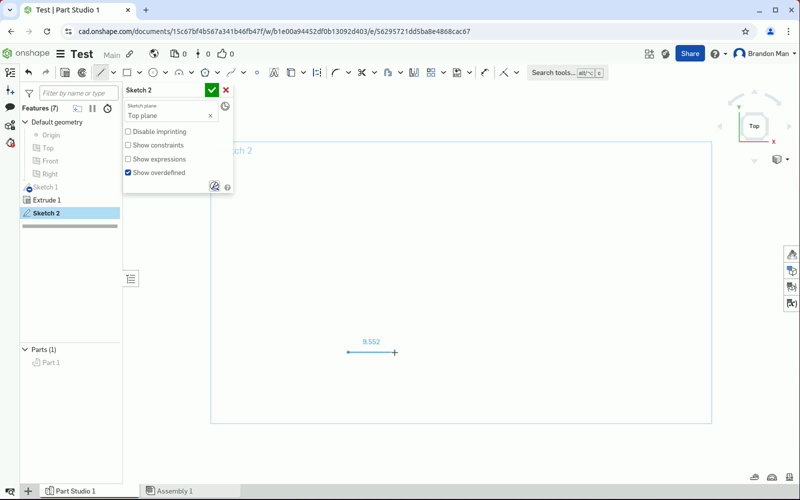
key_down(shift)
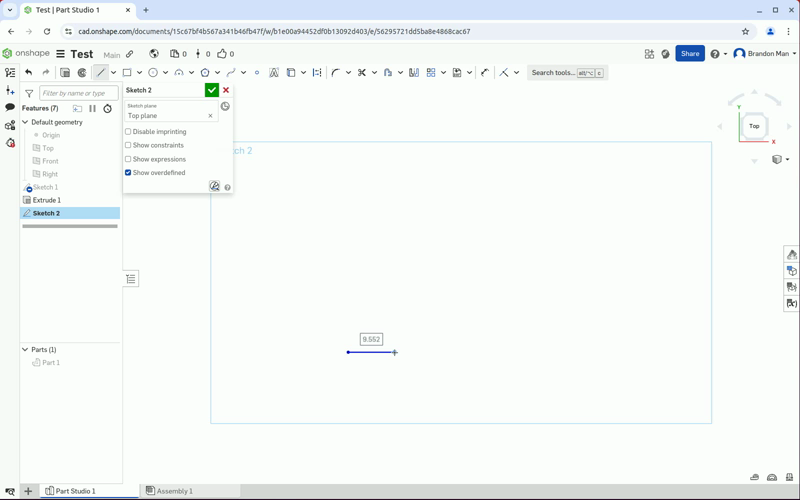
mouse_move(394, 213)
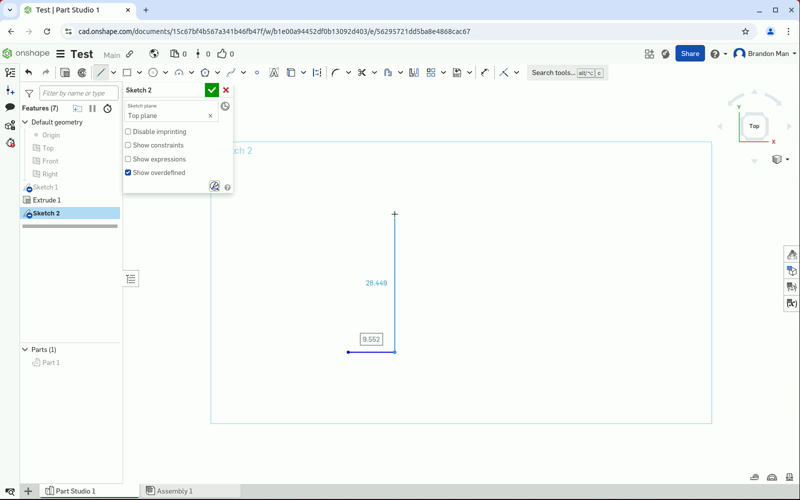
click(394, 213)
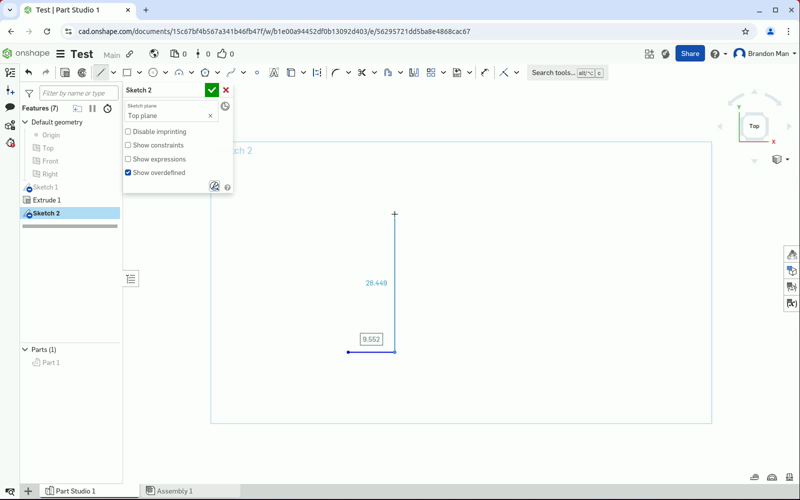
key_up(shift)
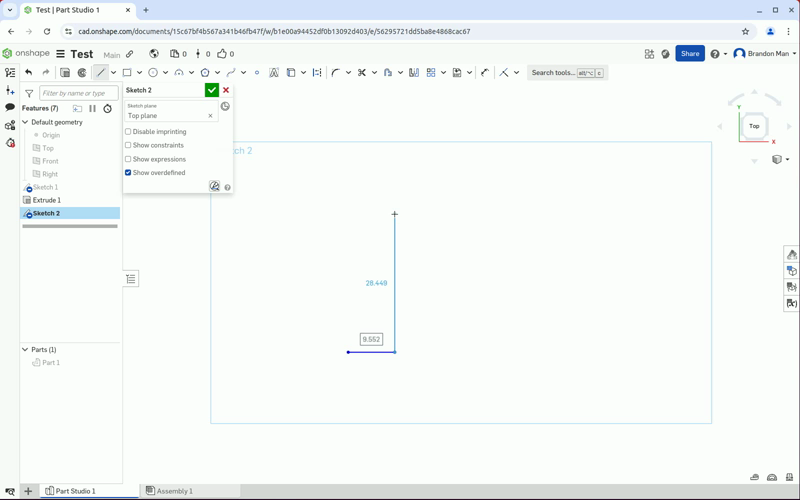
key_down(shift)
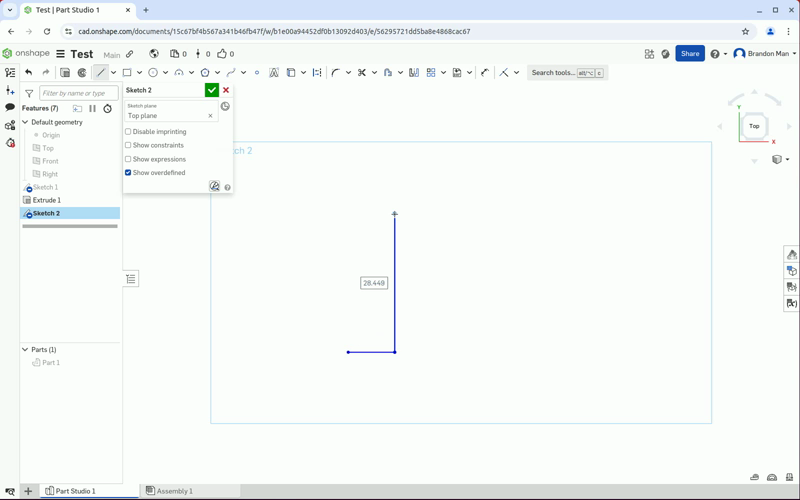
mouse_move(424, 213)
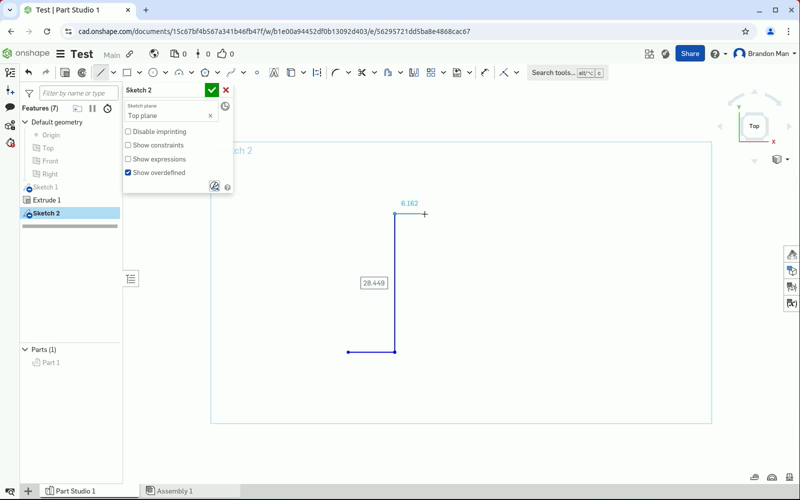
mouse_move(348, 213)
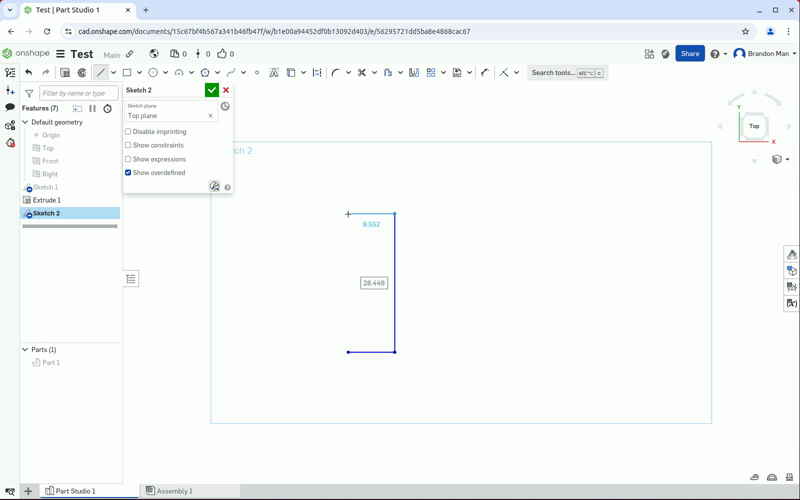
click(348, 213)
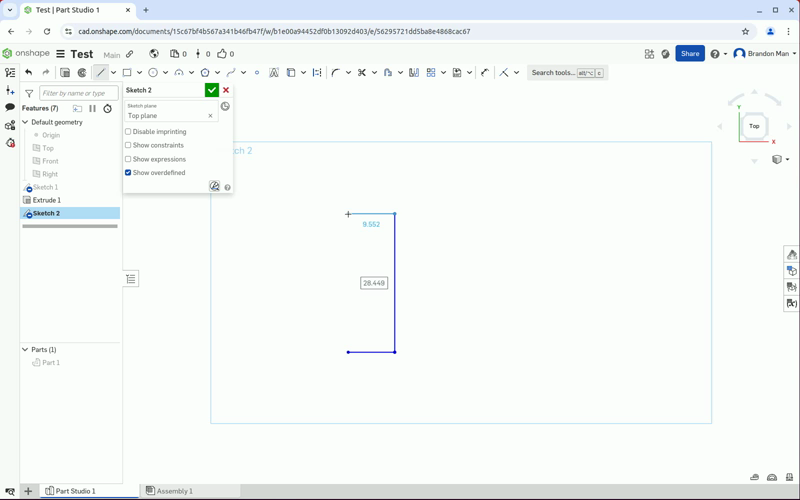
key_up(shift)
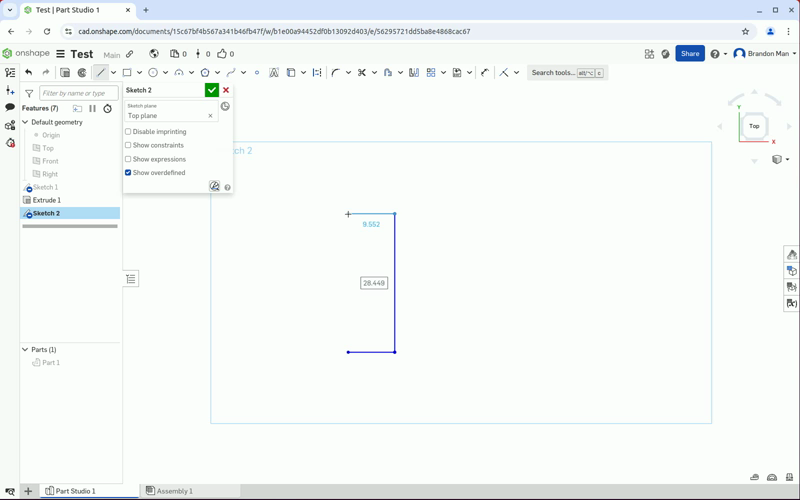
key_down(shift)
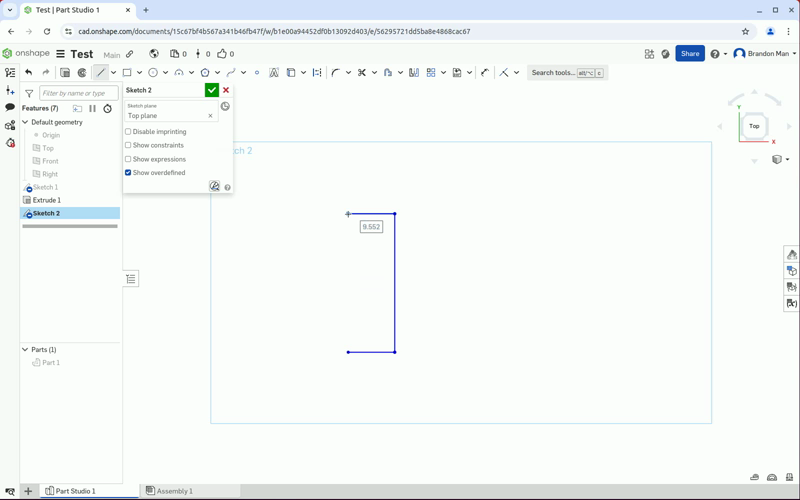
mouse_move(348, 352)
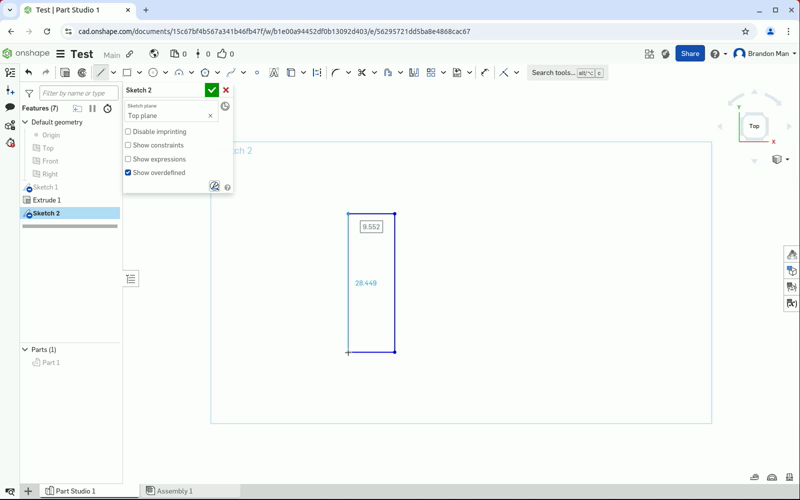
key_up(shift)
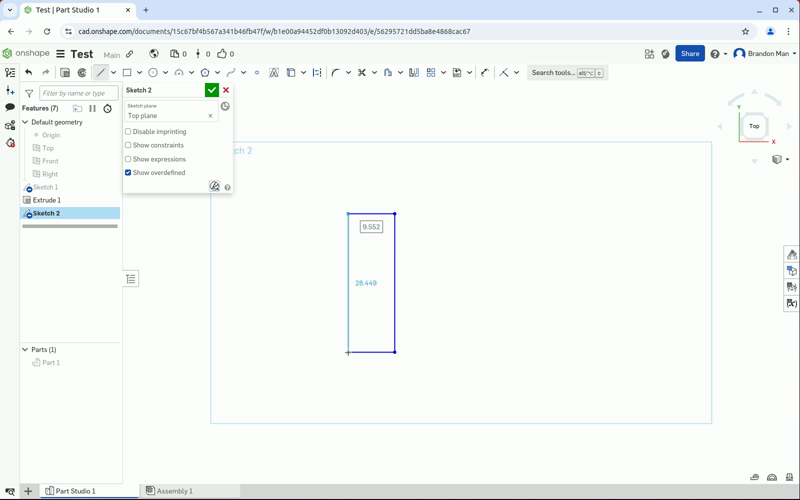
click(348, 352)
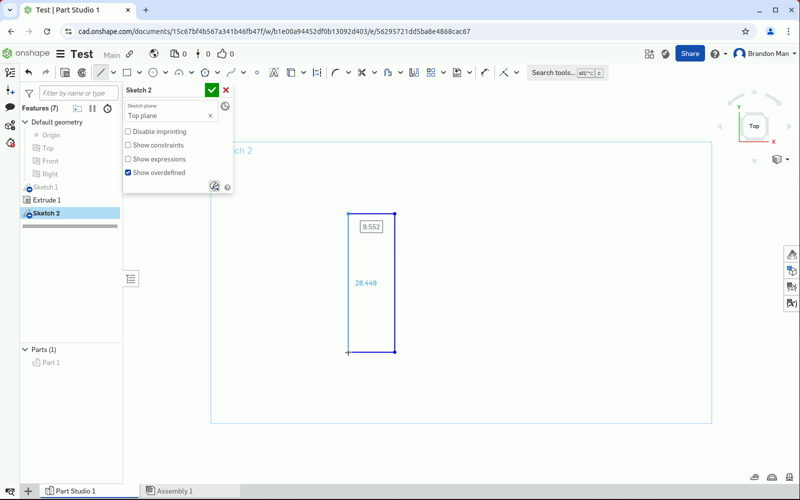
key(esc)
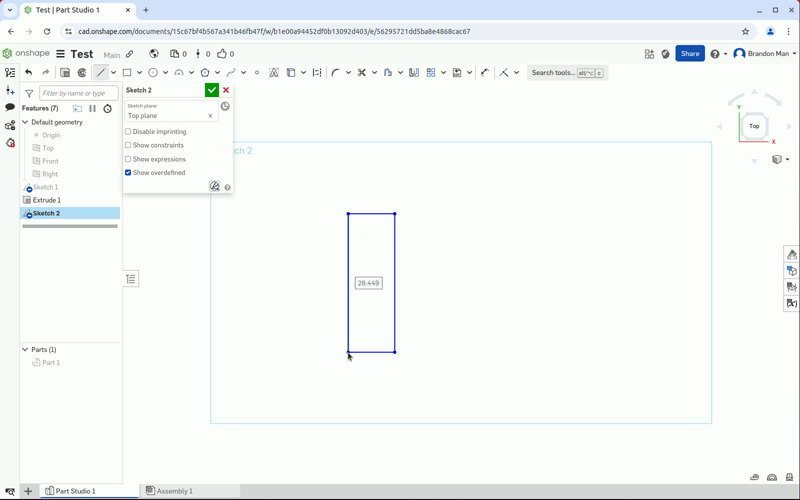
mouse_move(387, 344)
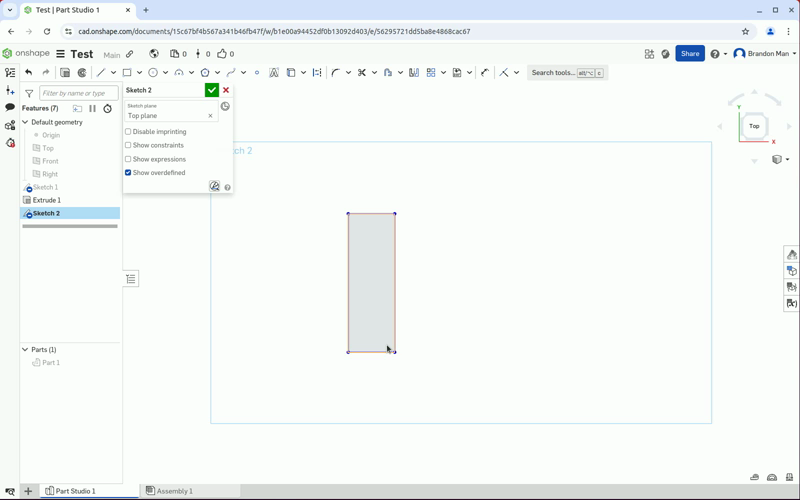
click(387, 344)
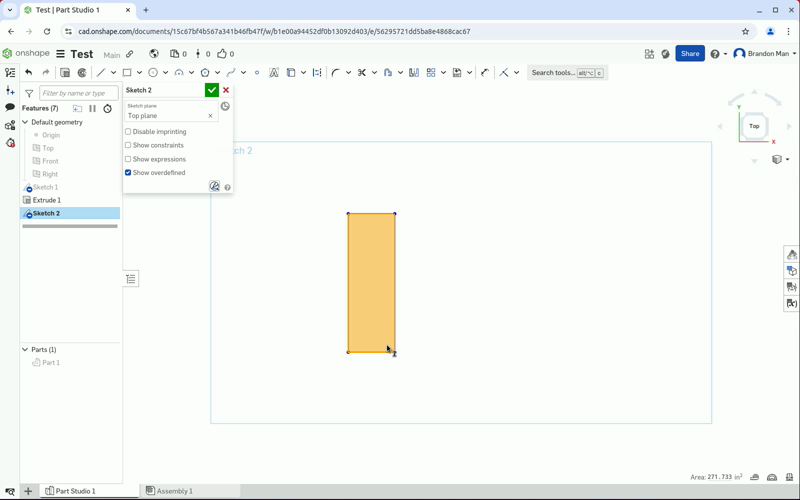
mouse_move(73, 352)
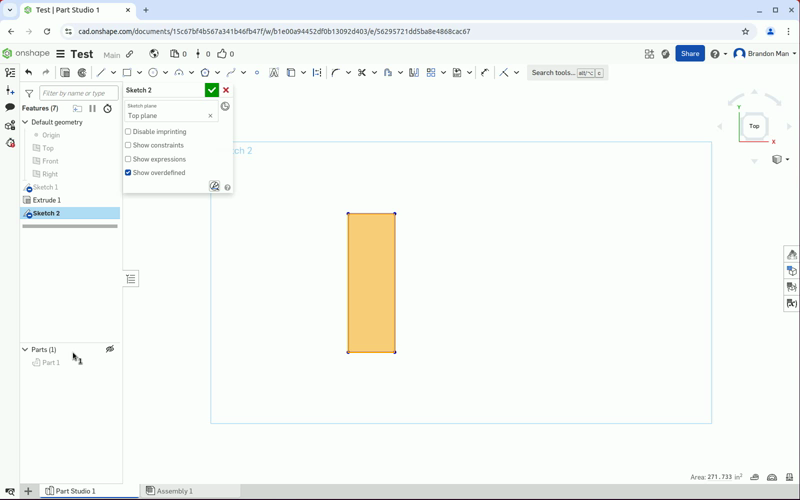
key(shift+y)
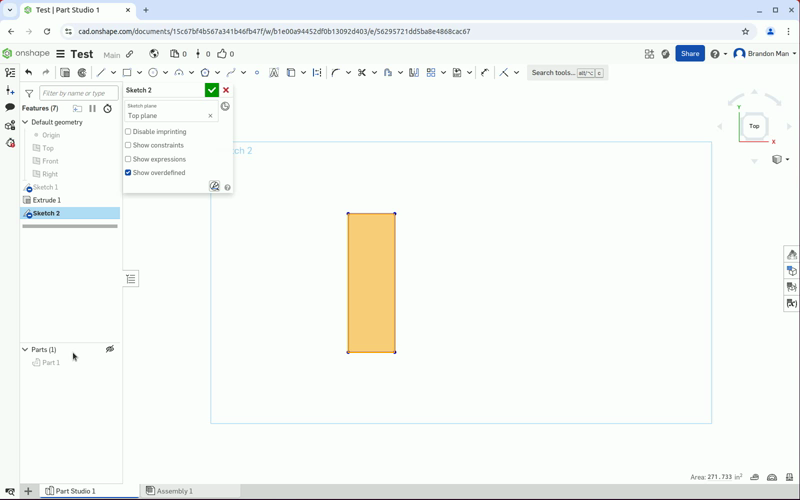
key(shift+e)
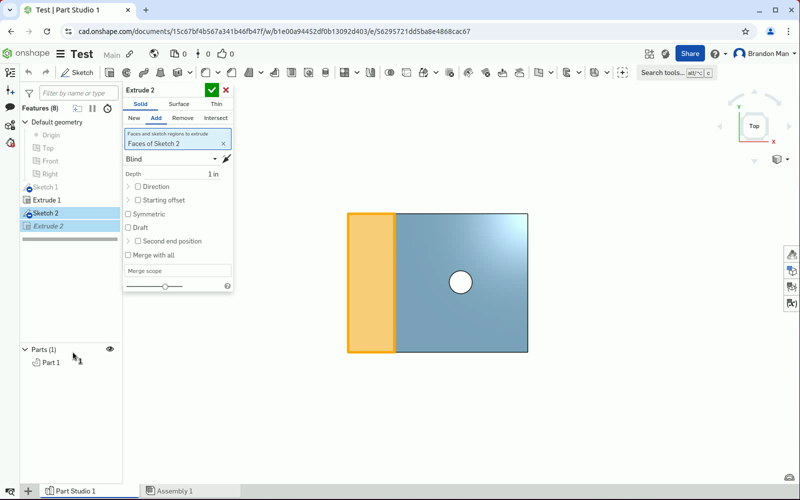
mouse_move(143, 106)
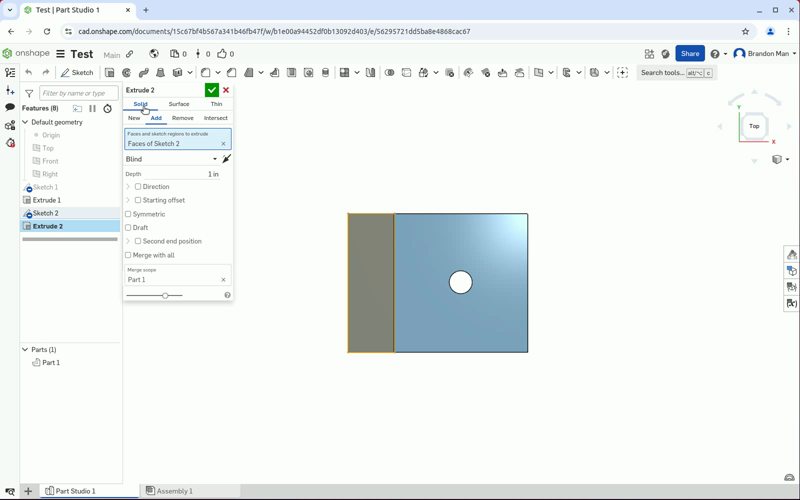
click(143, 106)
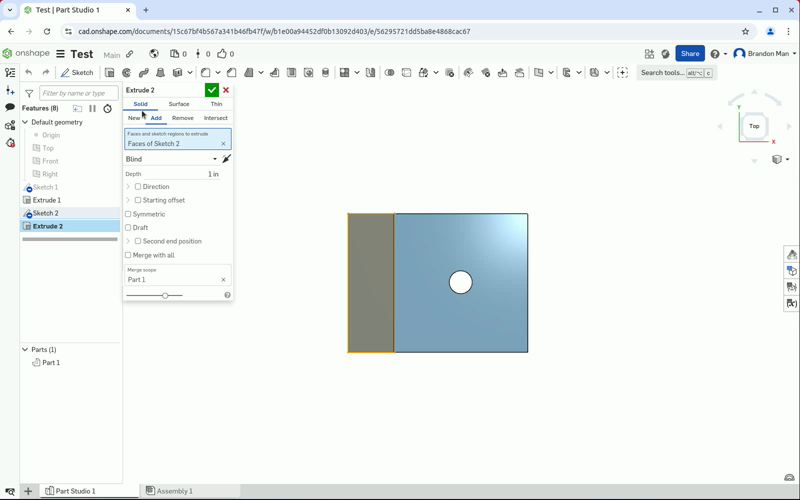
mouse_move(137, 120)
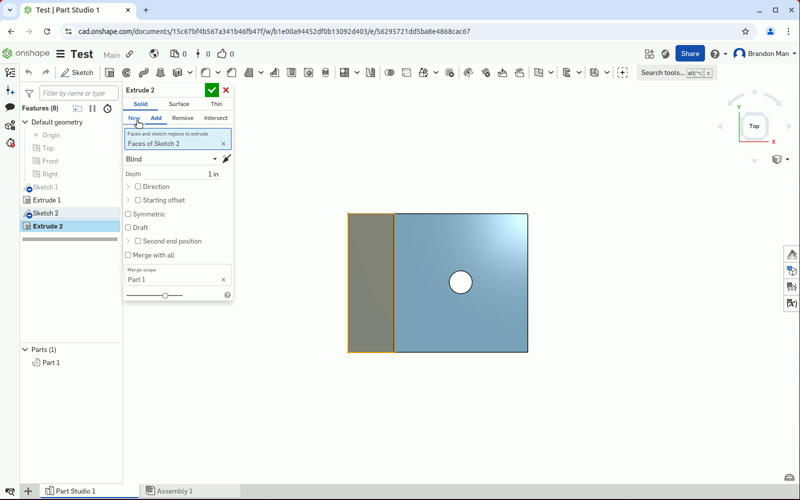
click(137, 120)
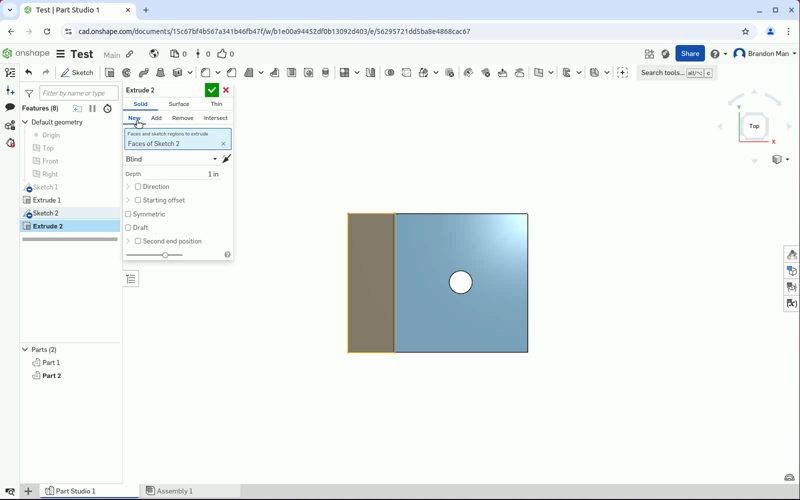
key(tab, 4)
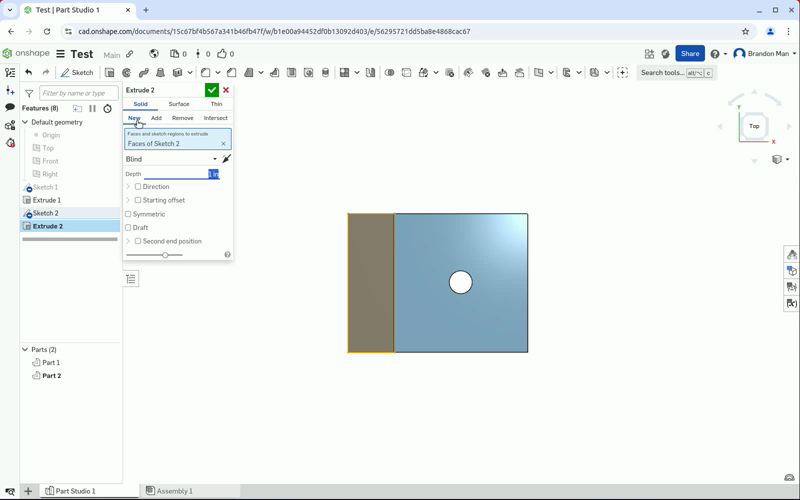
text(17.813)
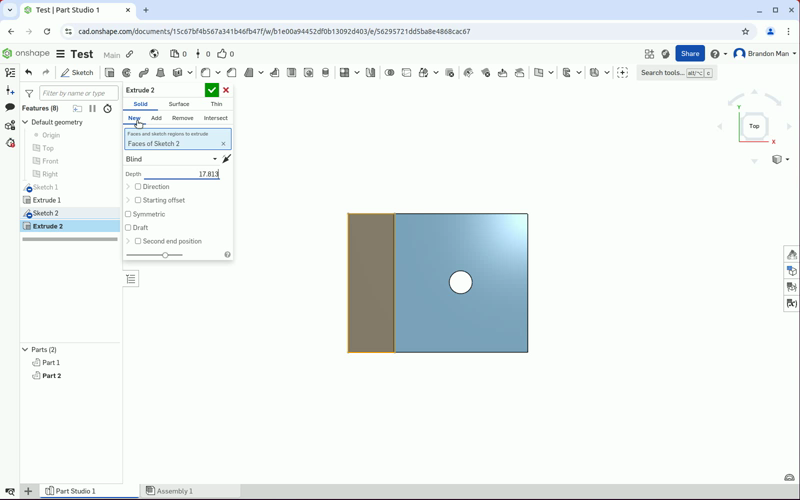
key(enter)
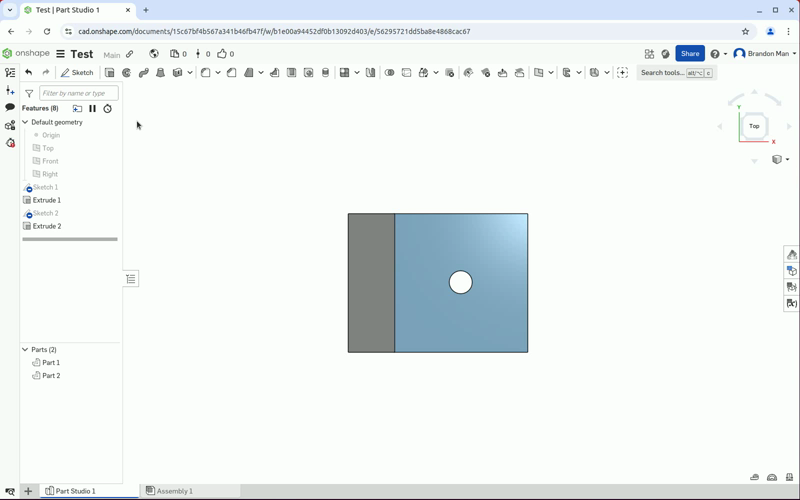
key(shift+h)
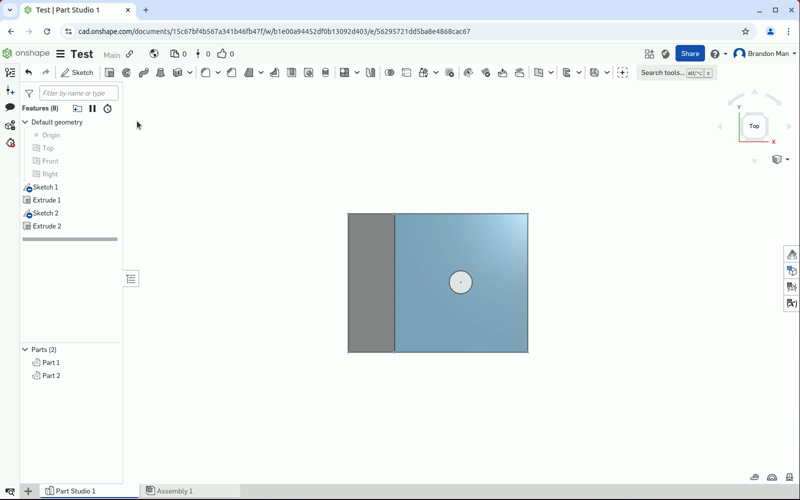
key(shift+h)
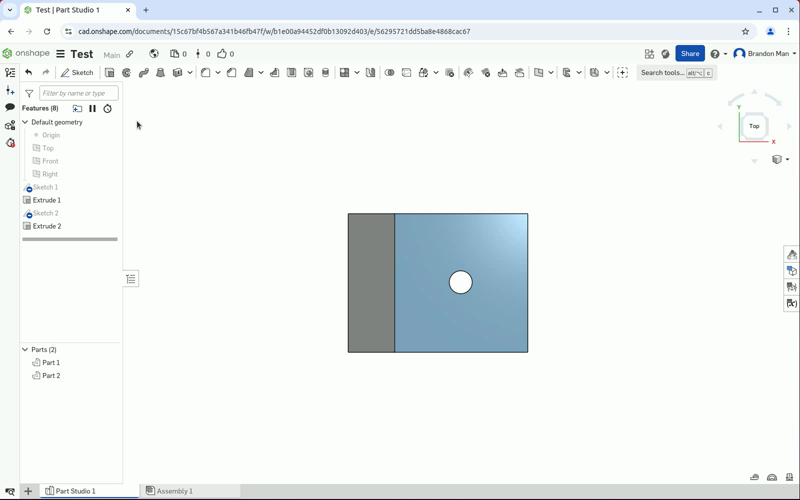
mouse_move(73, 189)
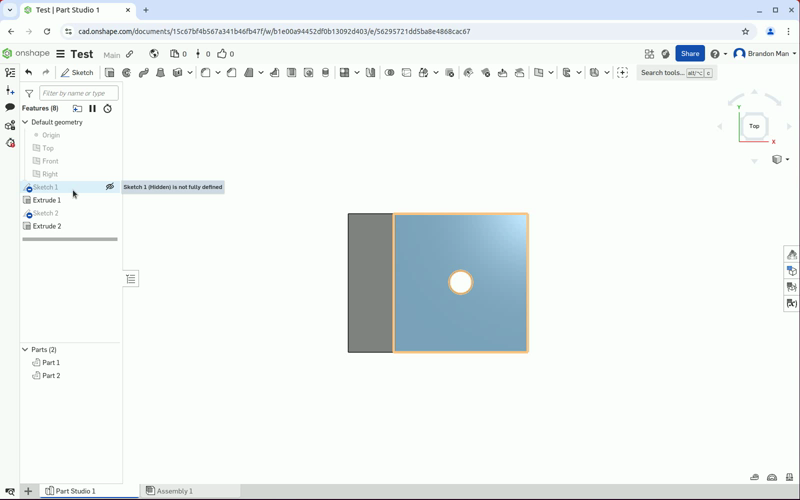
click(73, 189)
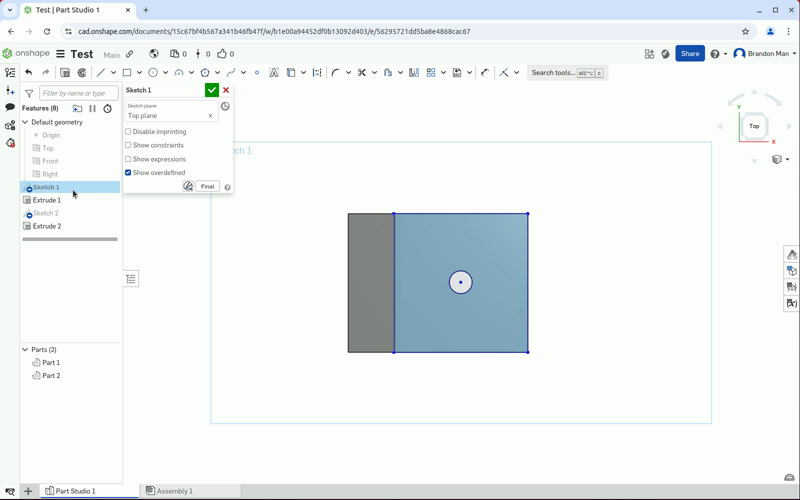
mouse_move(229, 92)
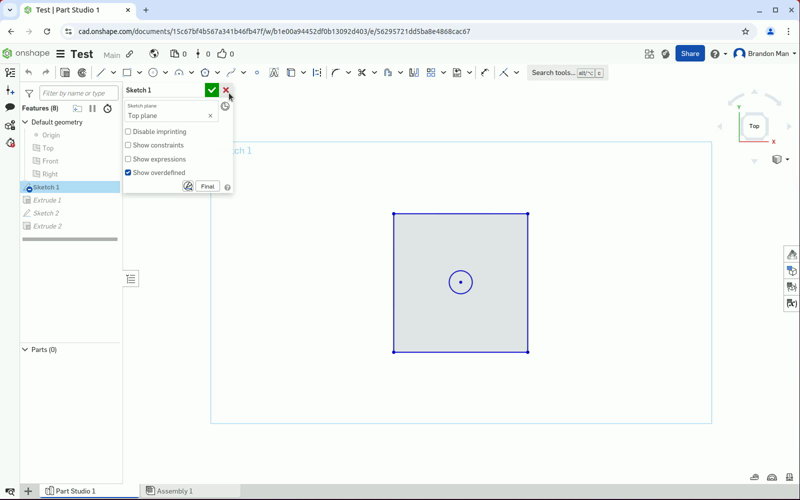
click(229, 92)
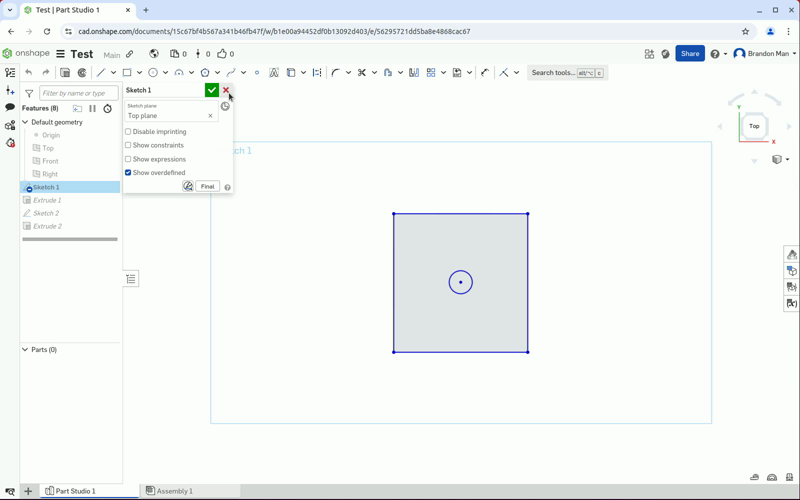
key(shift+s)
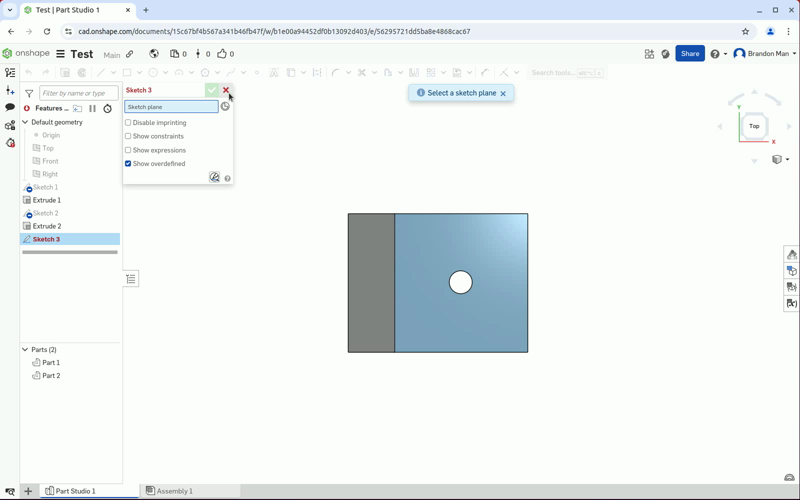
mouse_move(73, 150)
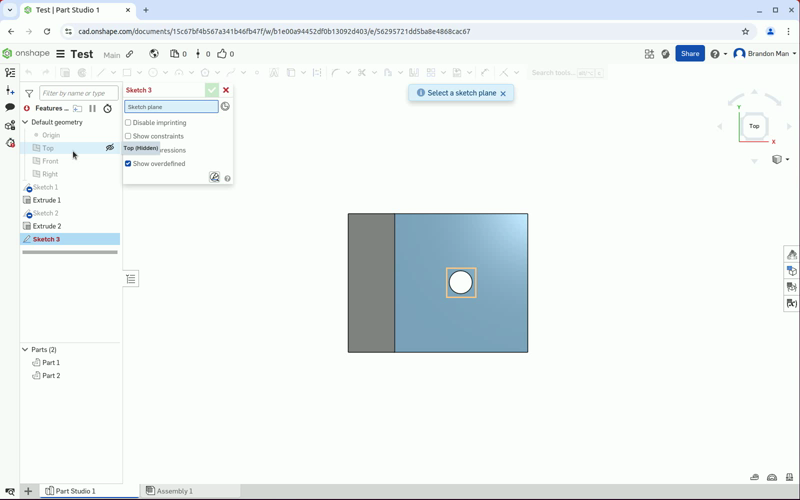
click(73, 150)
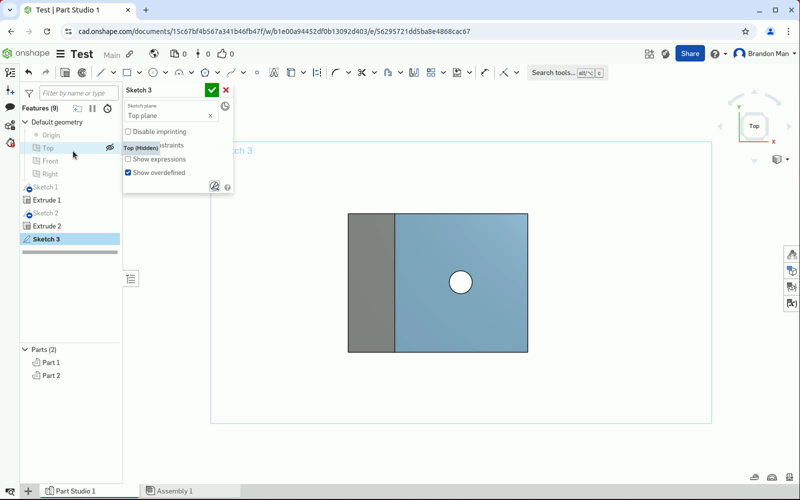
mouse_move(73, 352)
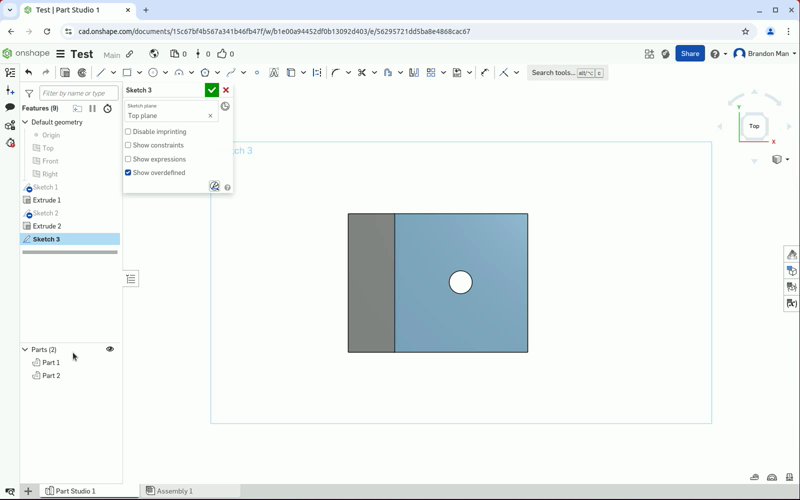
key(y)
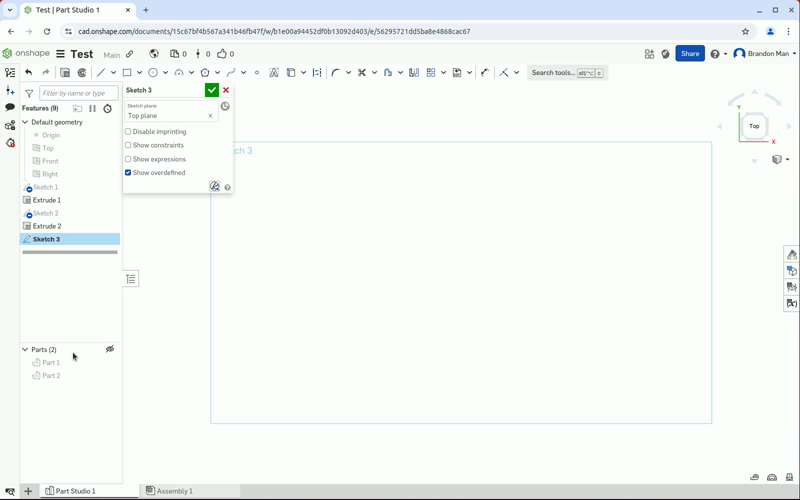
key(l)
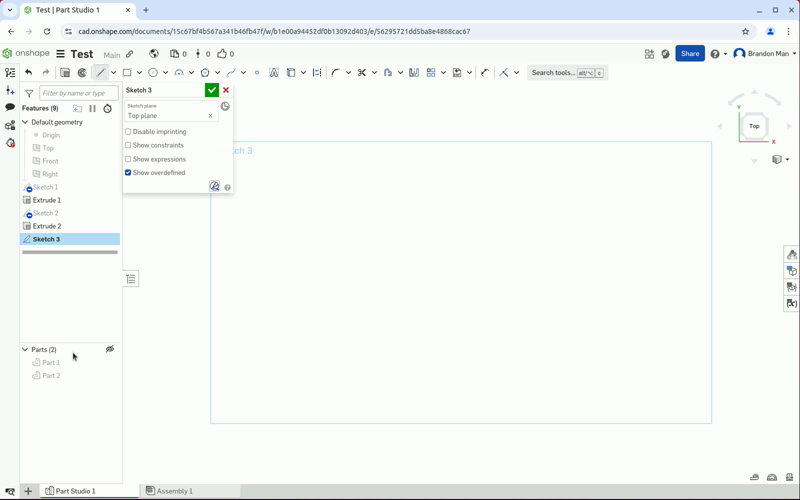
key_down(shift)
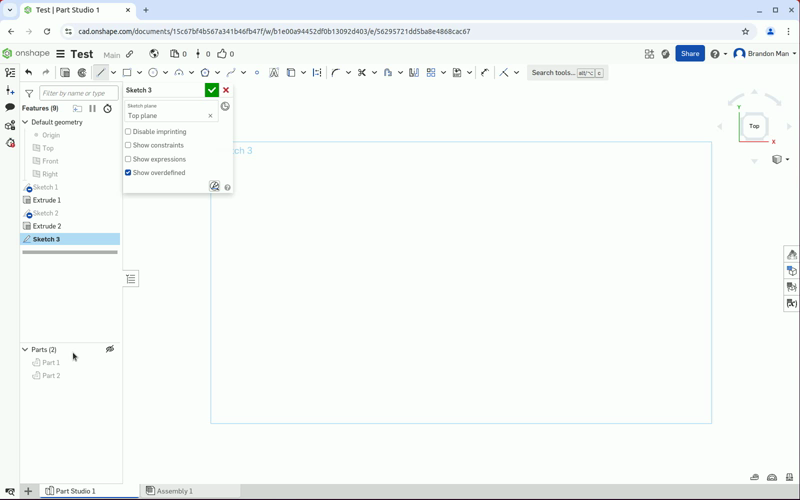
mouse_move(527, 352)
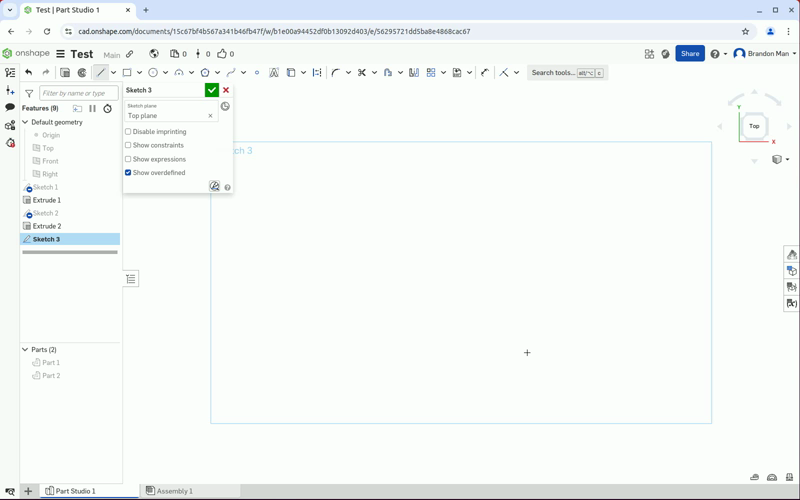
click(527, 352)
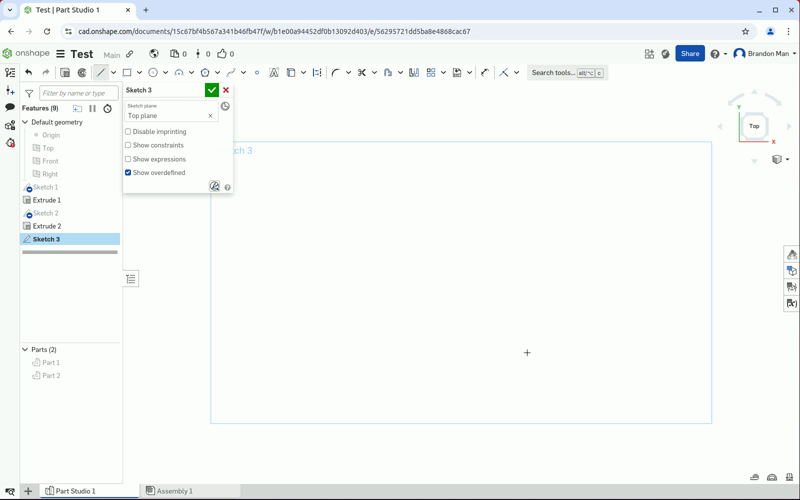
key_up(shift)
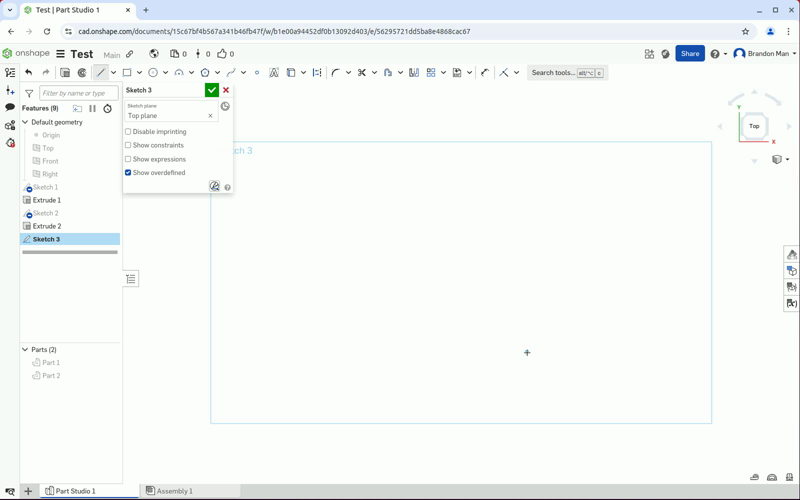
key_down(shift)
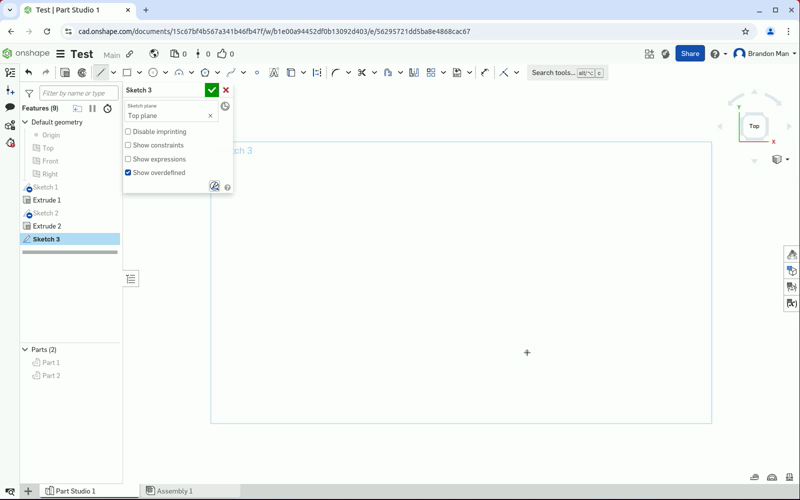
mouse_move(557, 352)
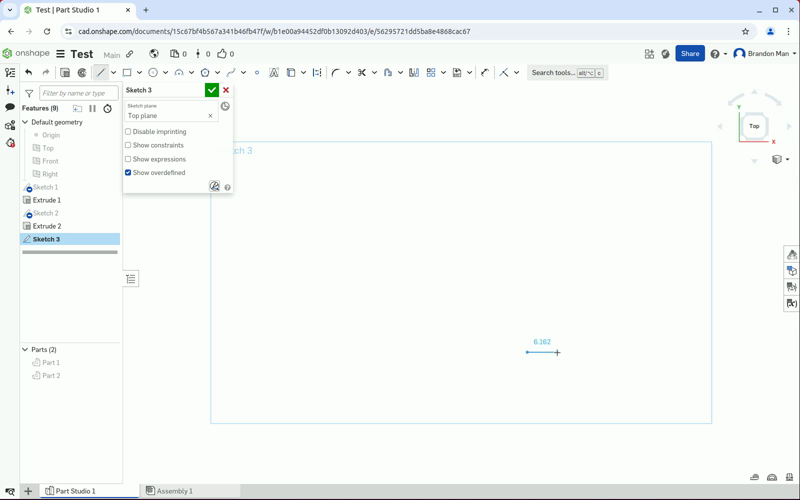
mouse_move(573, 352)
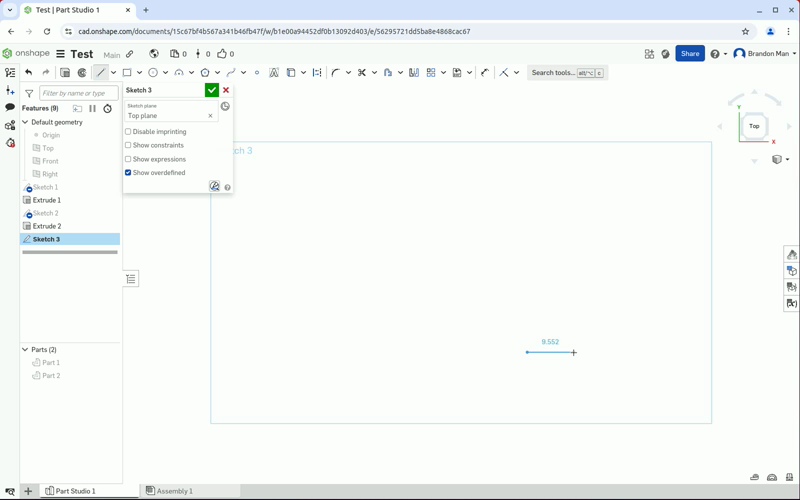
click(573, 352)
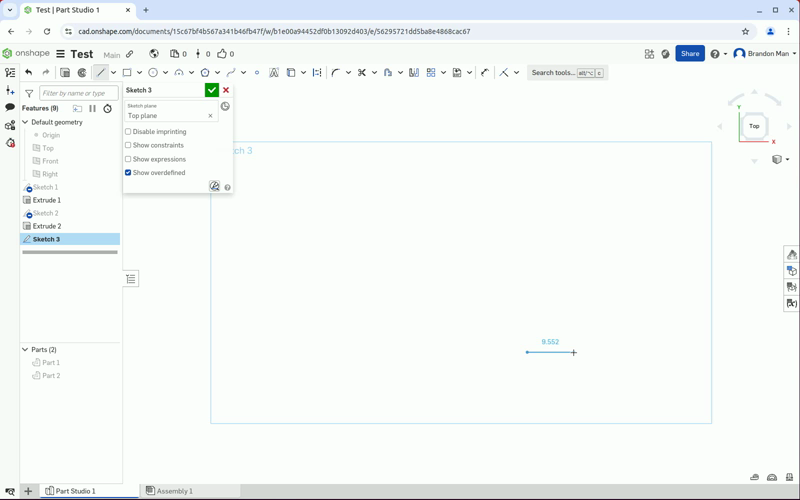
key_up(shift)
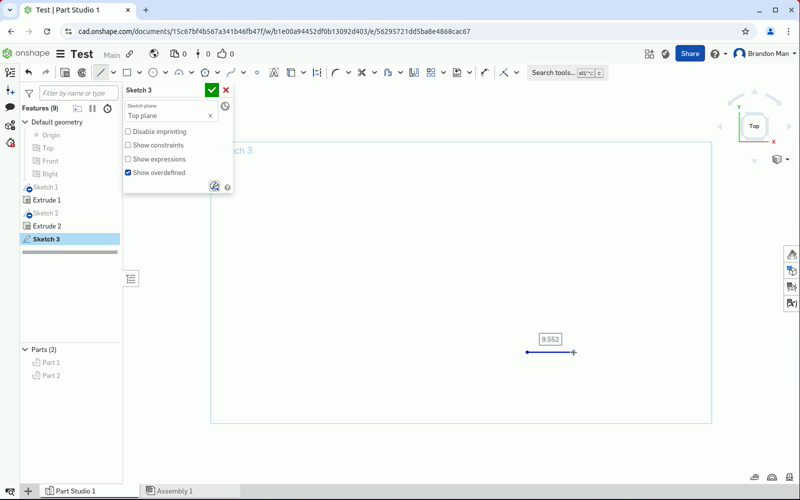
key_down(shift)
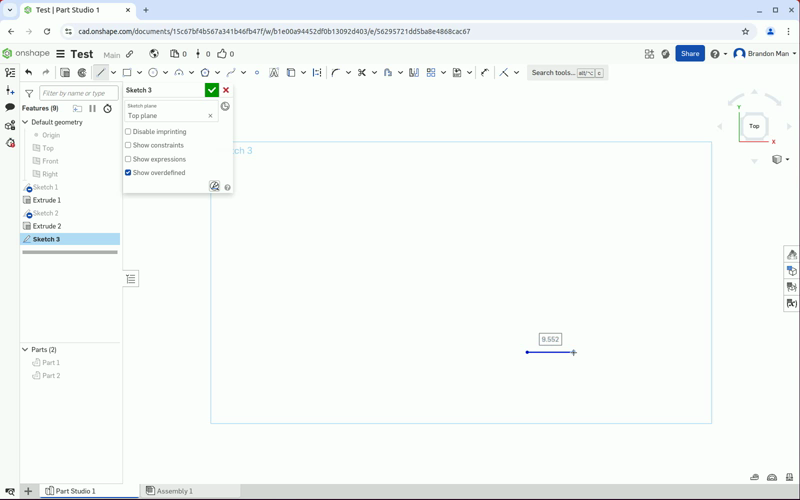
mouse_move(573, 213)
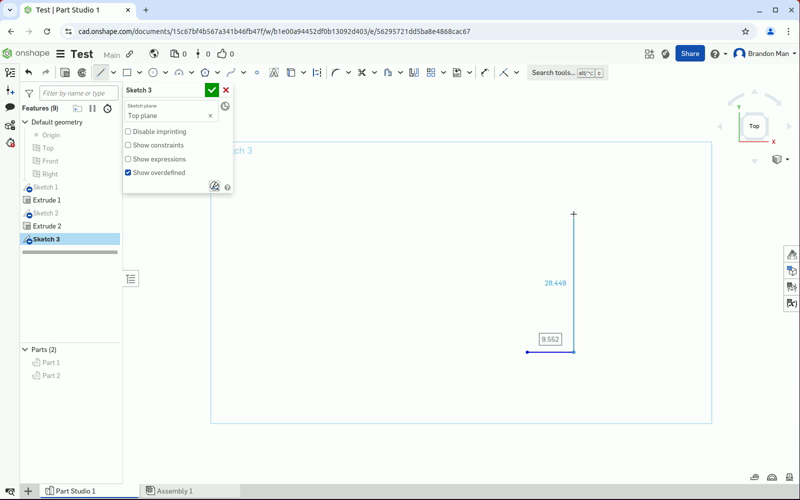
click(573, 213)
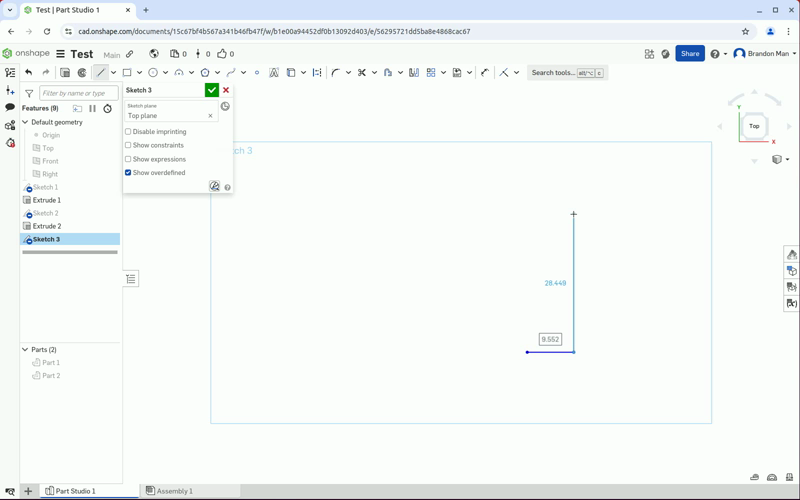
key_up(shift)
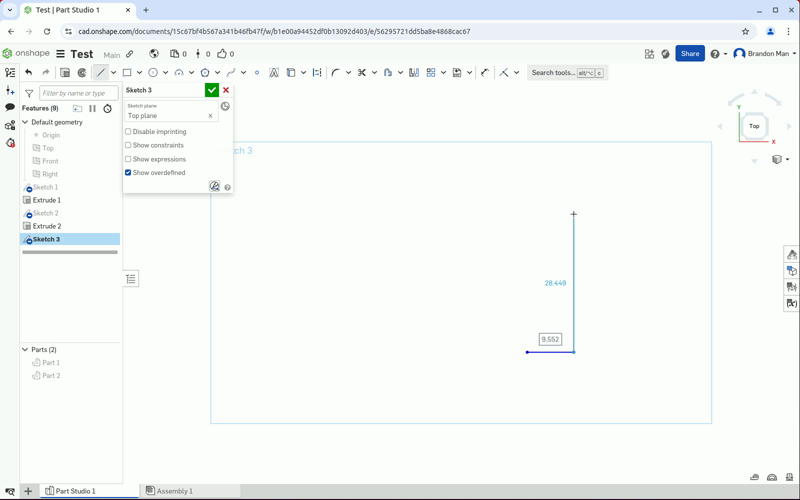
key_down(shift)
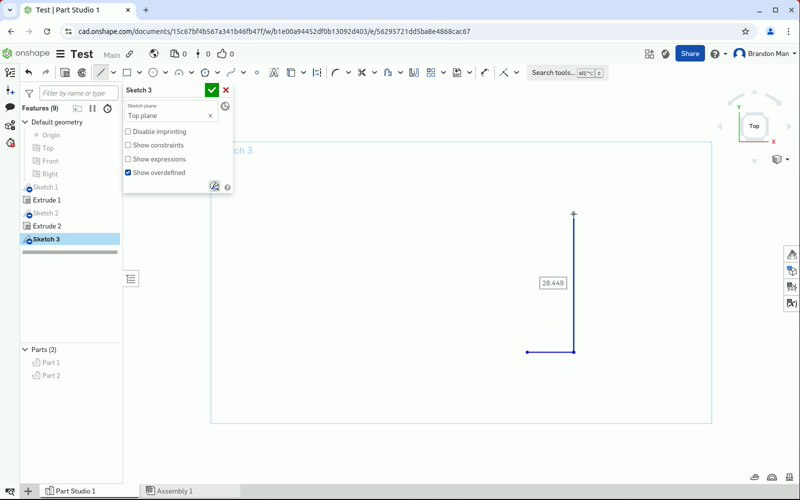
mouse_move(589, 213)
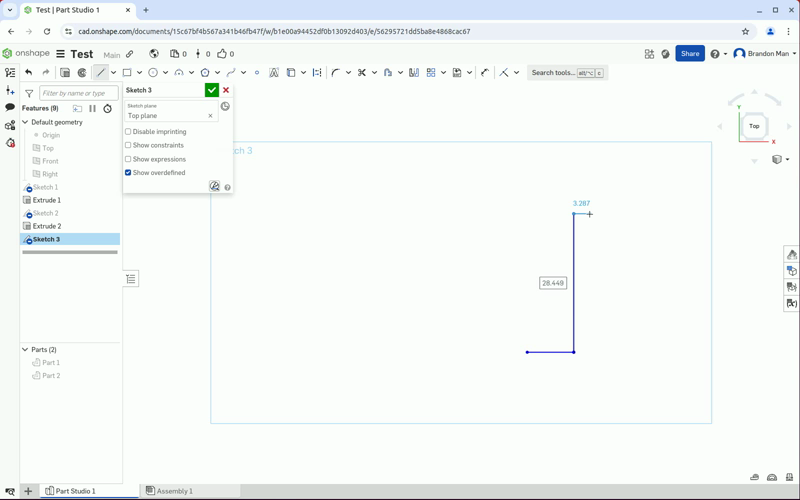
mouse_move(527, 213)
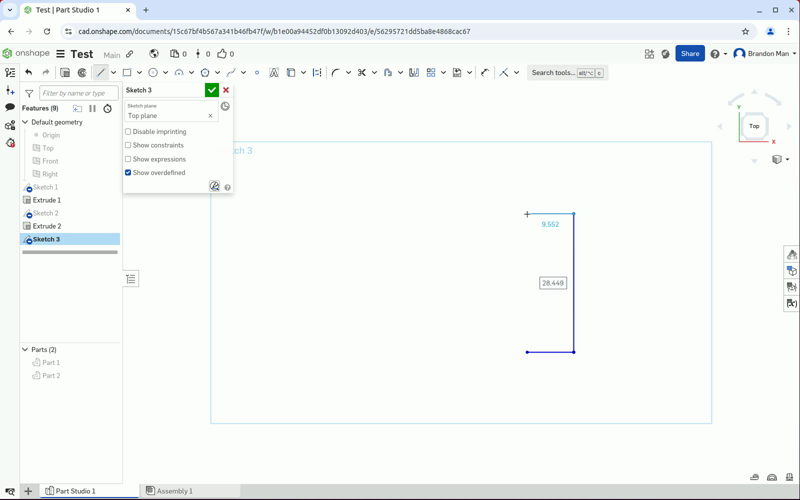
click(527, 213)
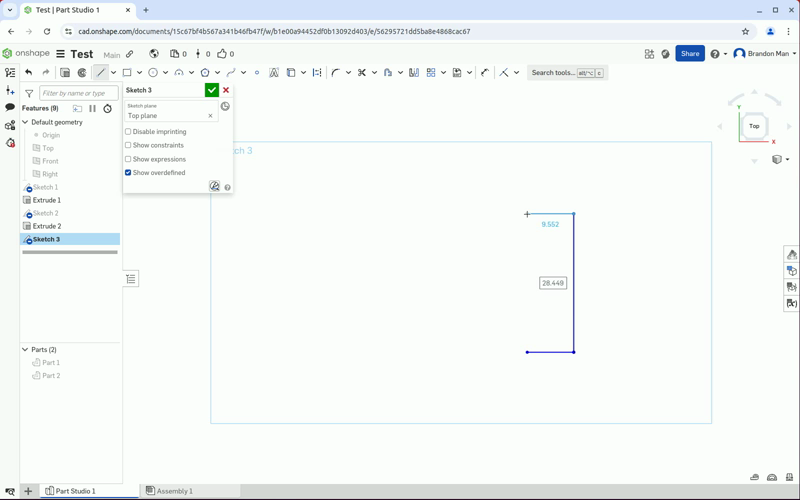
key_up(shift)
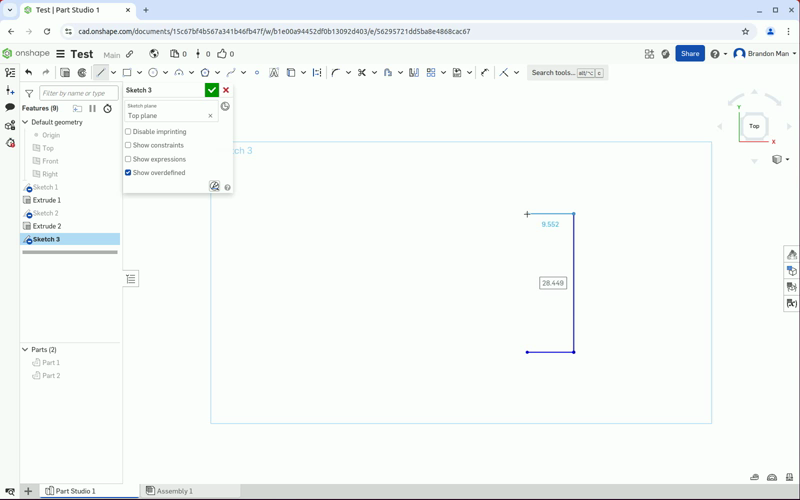
key_down(shift)
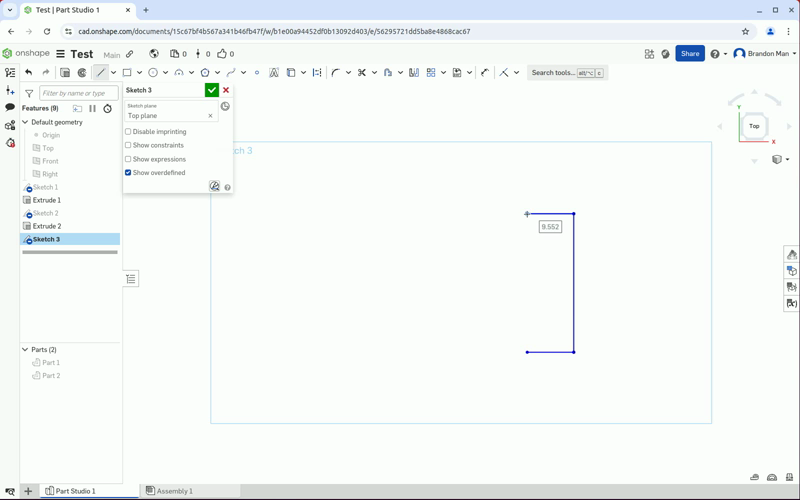
mouse_move(527, 352)
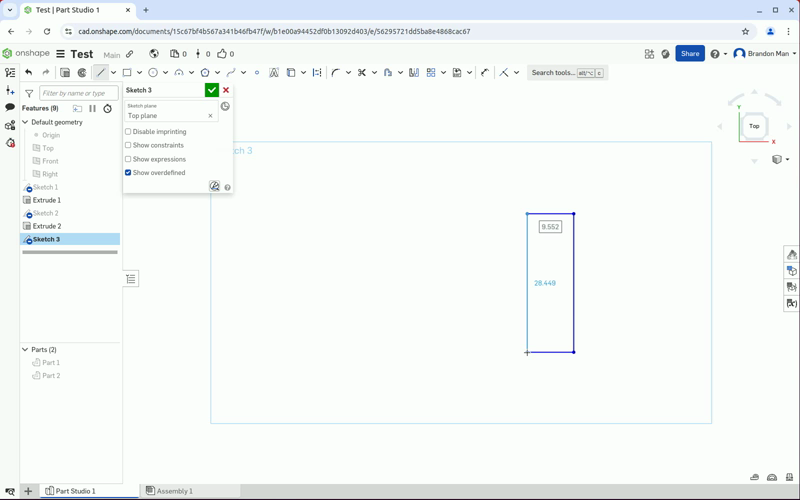
key_up(shift)
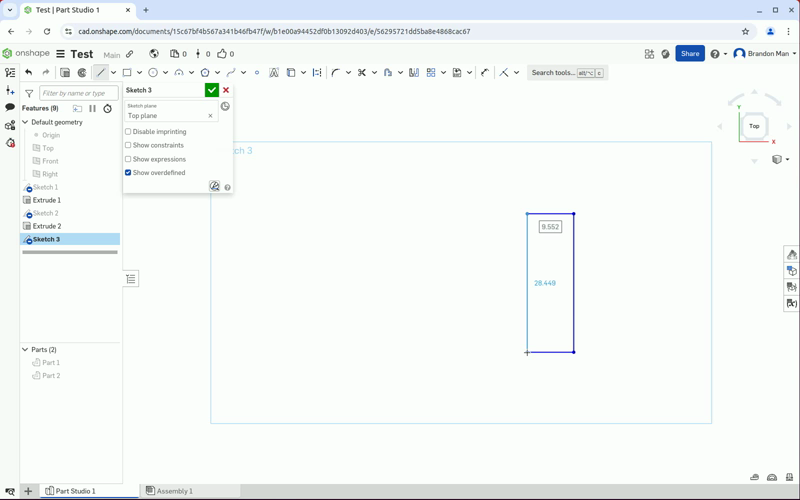
click(527, 352)
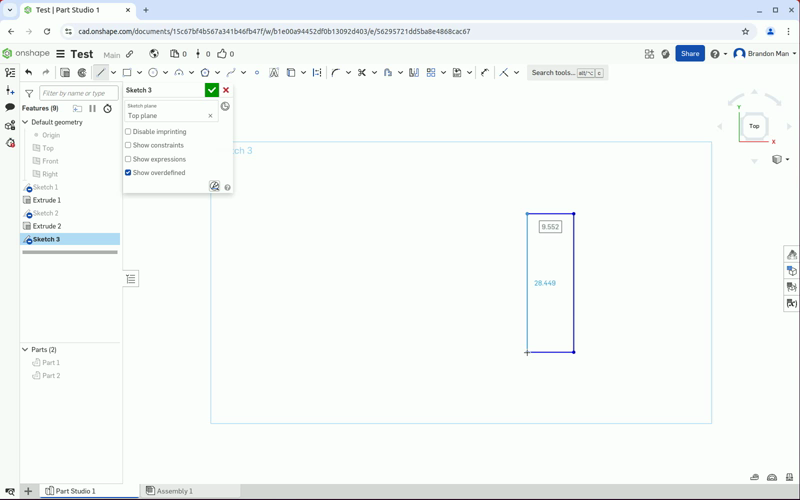
key(esc)
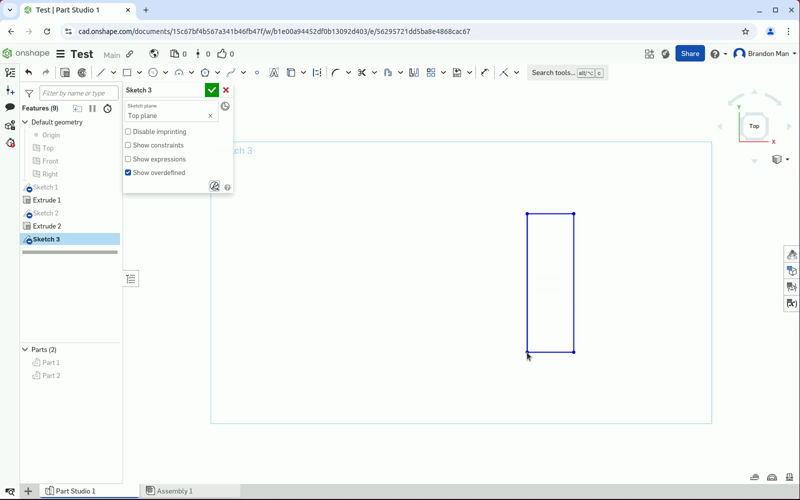
mouse_move(547, 329)
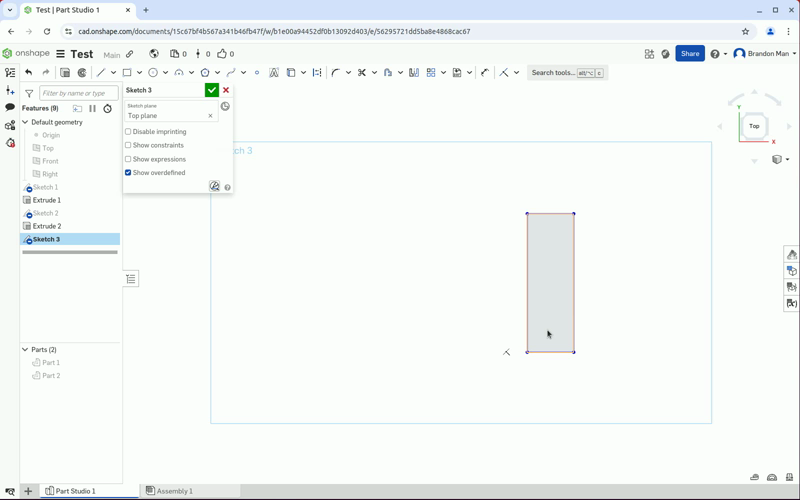
click(547, 329)
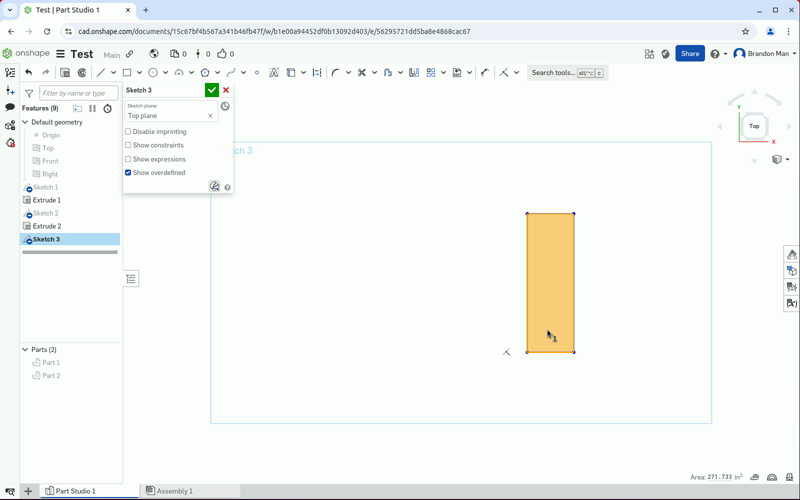
mouse_move(73, 352)
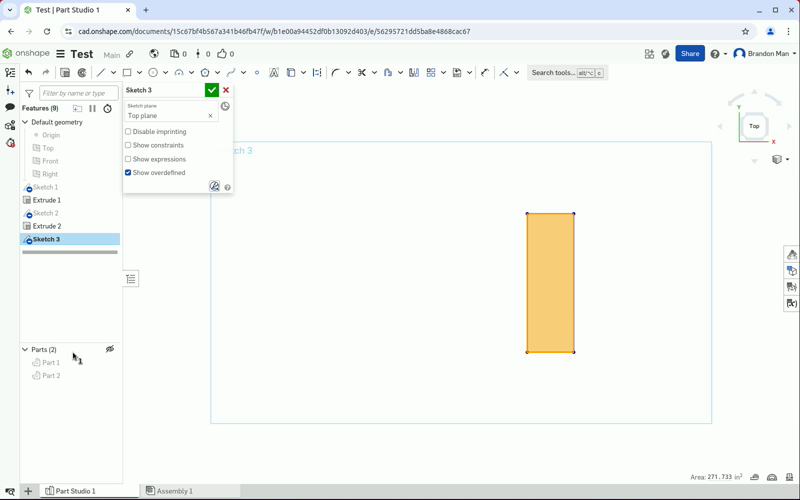
key(shift+y)
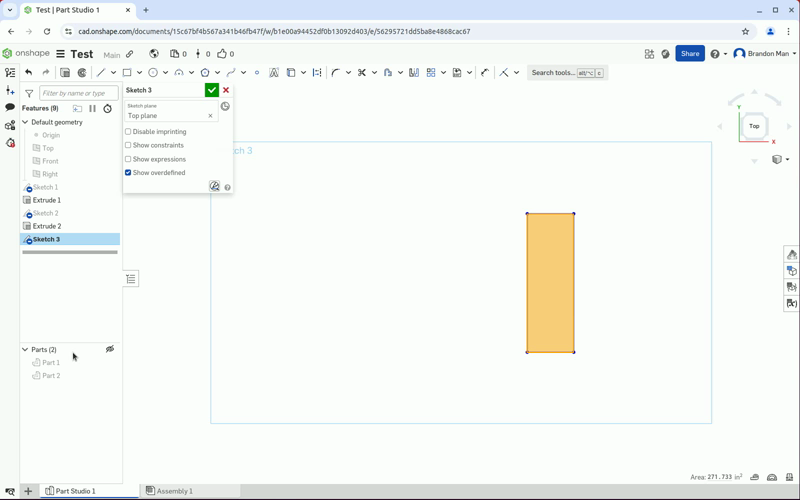
key(shift+e)
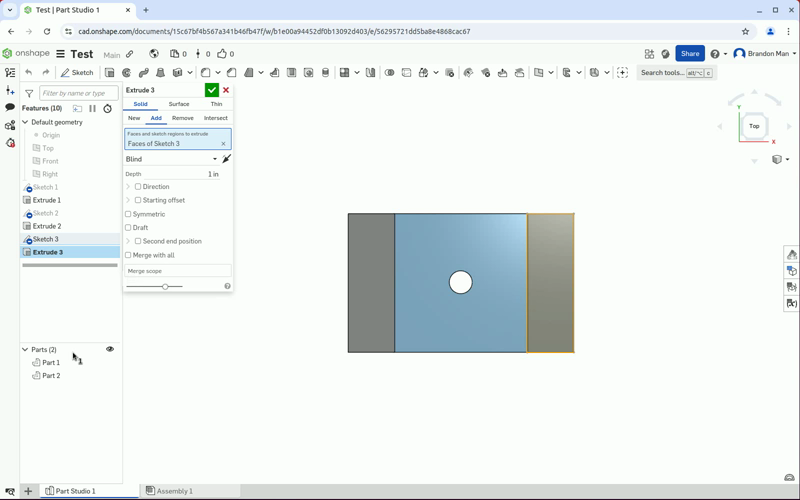
mouse_move(143, 106)
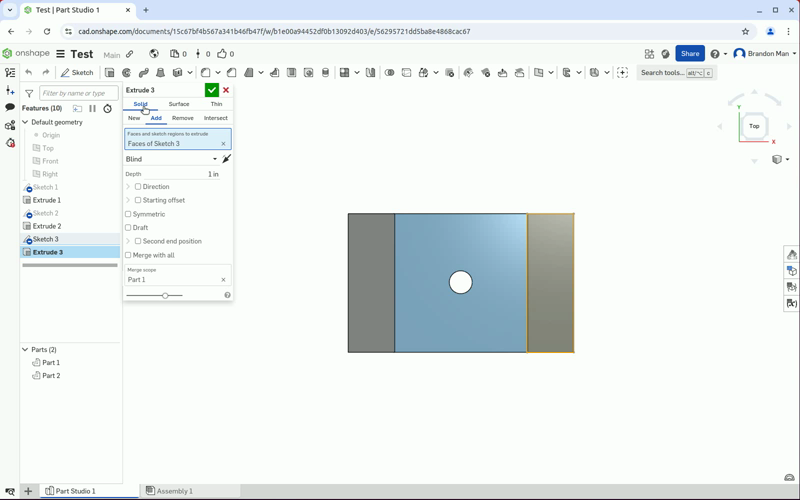
click(143, 106)
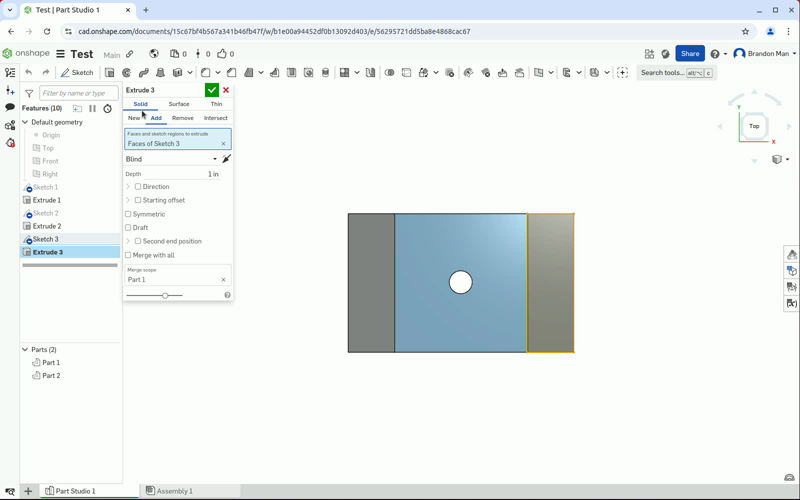
mouse_move(137, 120)
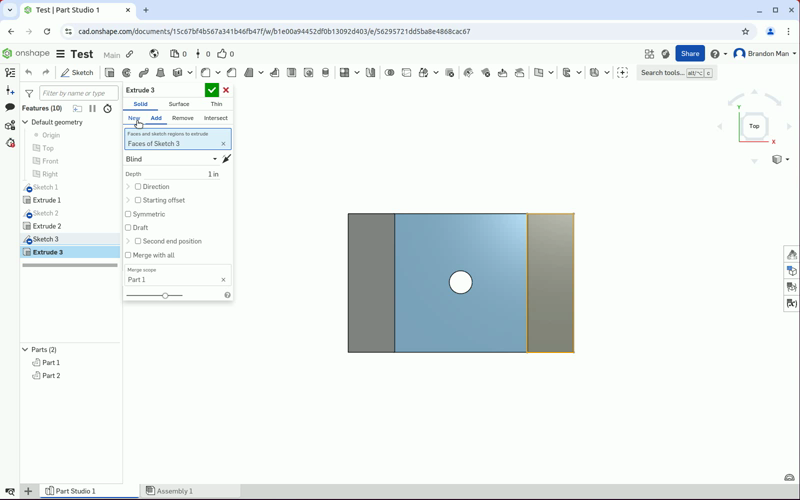
click(137, 120)
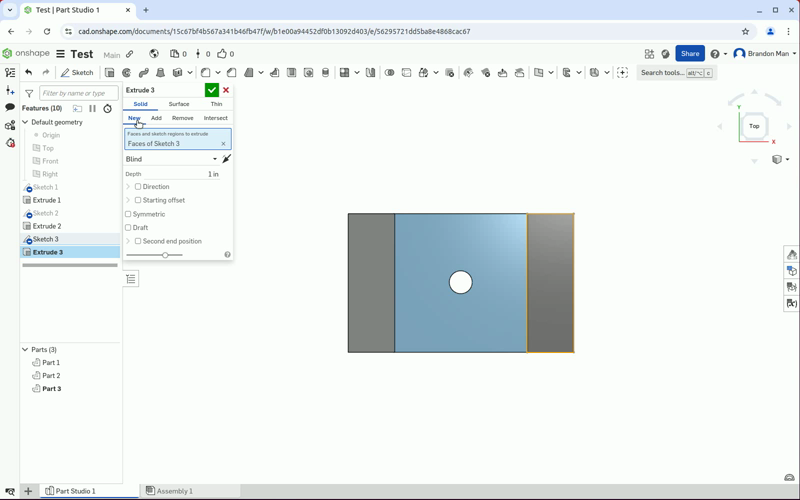
key(tab, 4)
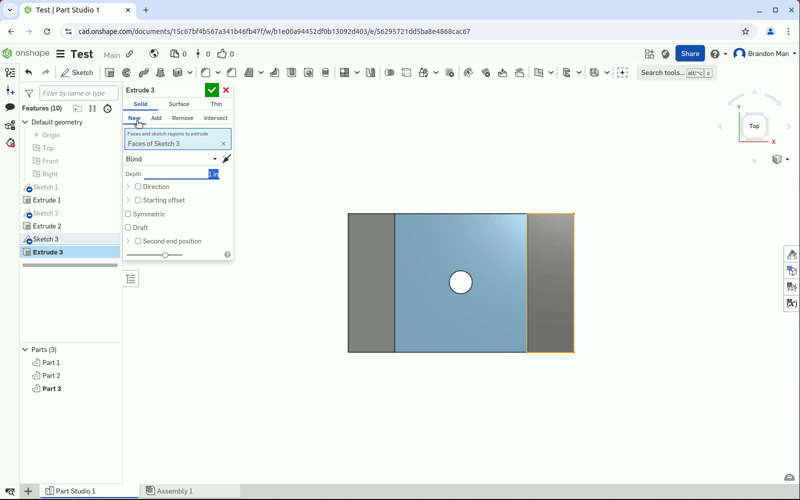
text(17.813)
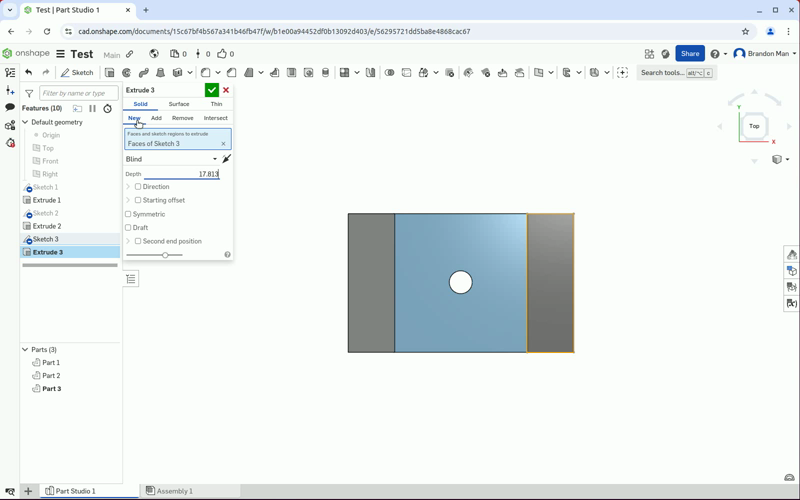
key(enter)
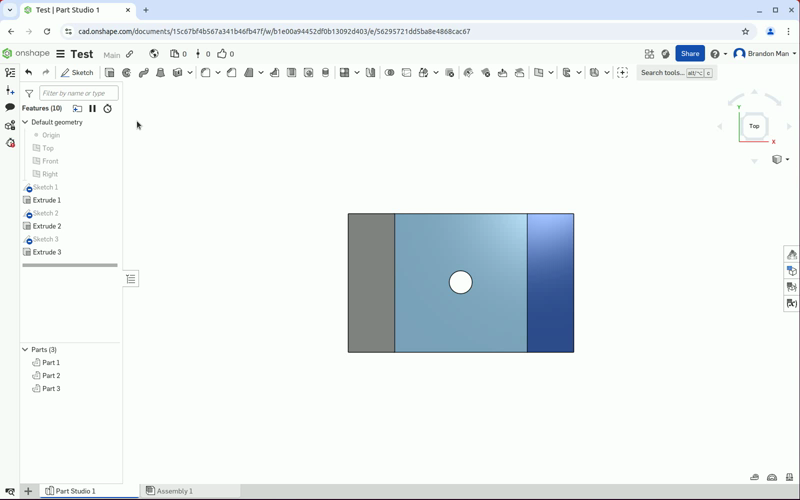
key(shift+h)
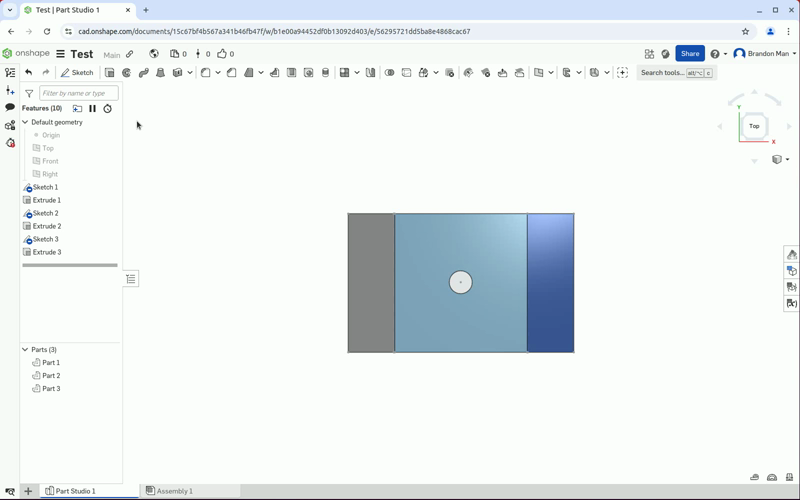
key(shift+h)
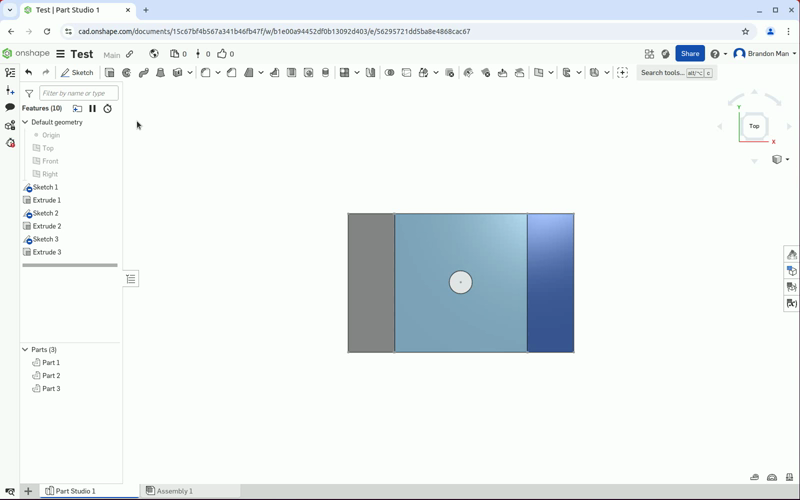
key(shift+7)
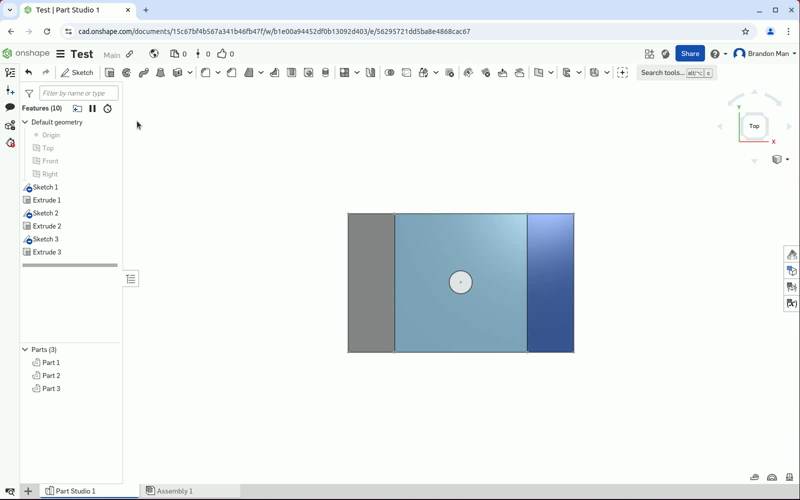
key(up, 3)
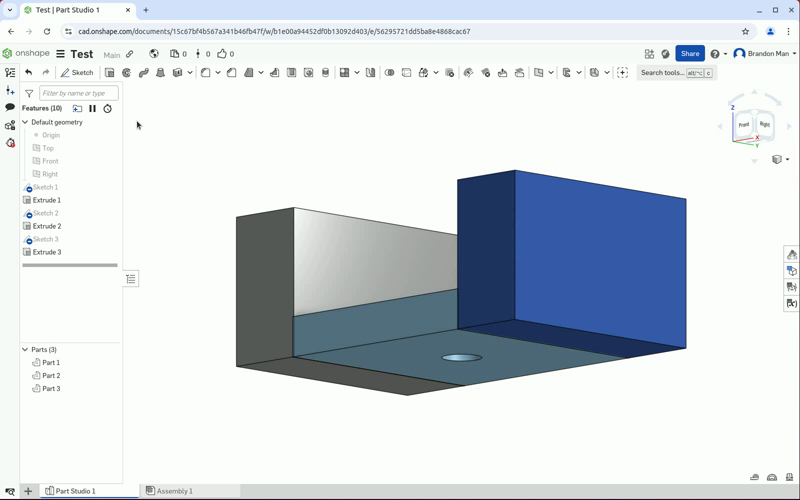
key(left, 3)
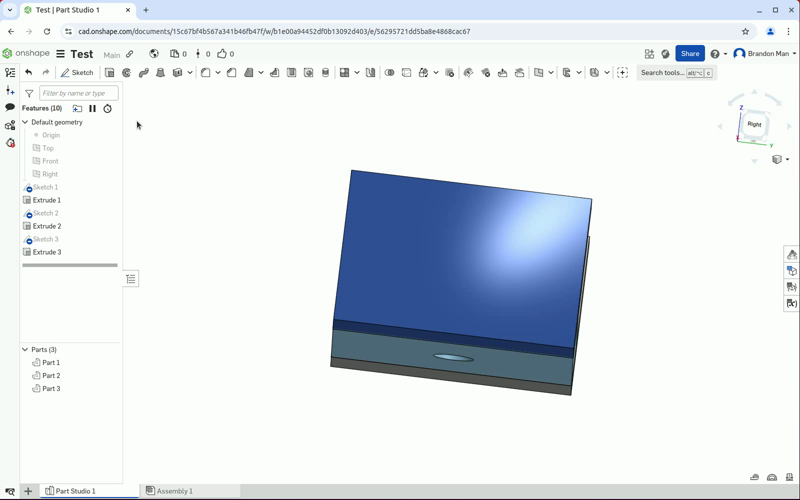
key(right, 3)
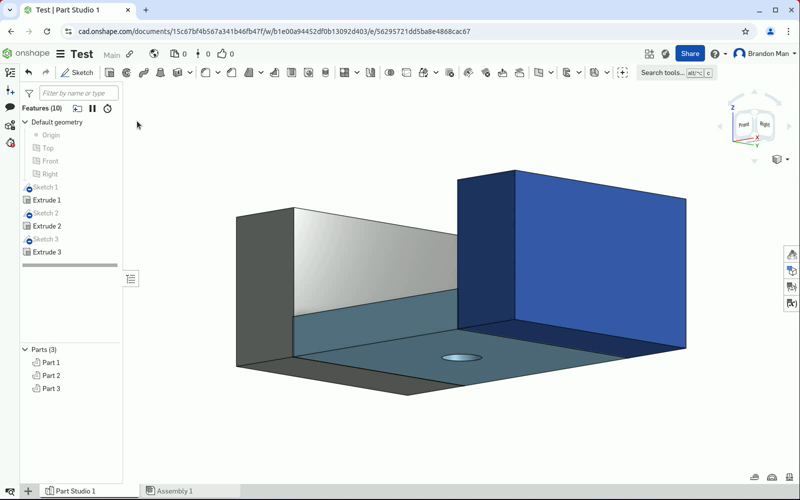
key(down, 3)
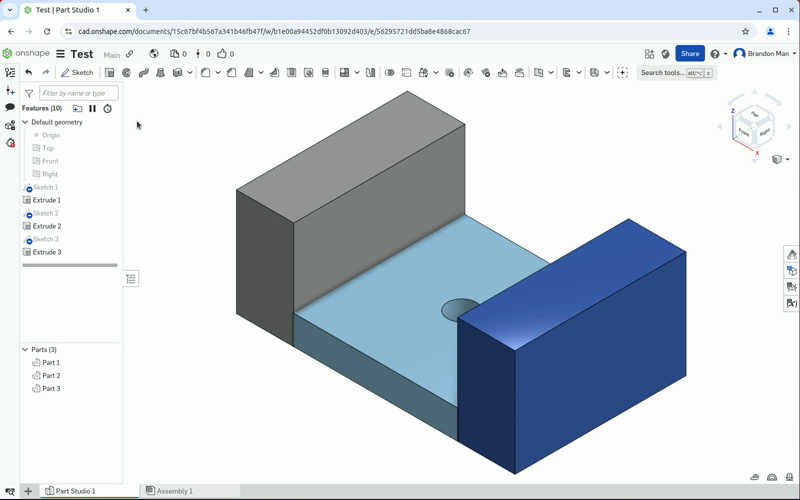
mouse_move(73, 189)
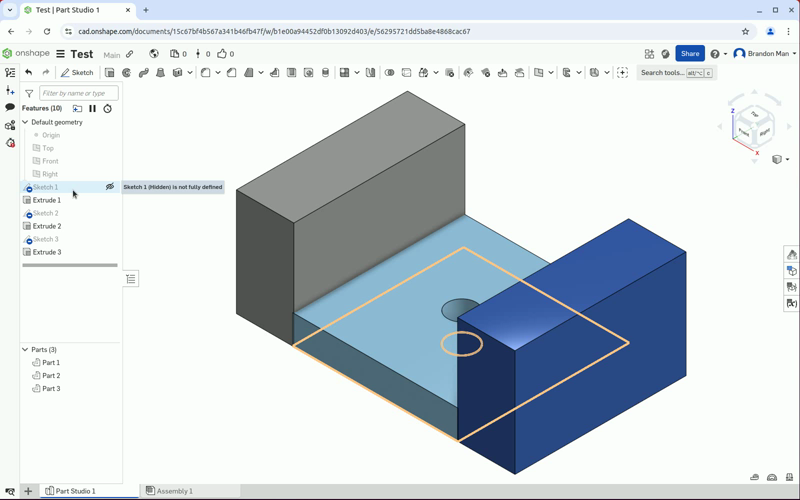
click(73, 189)